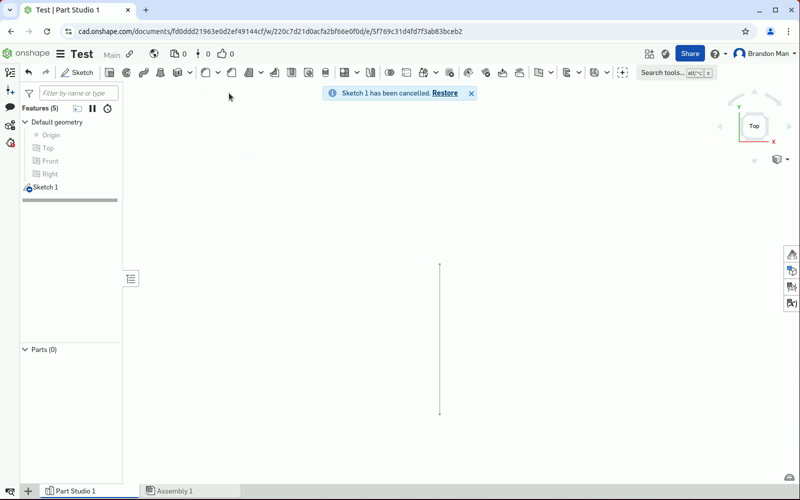
key(shift+h)
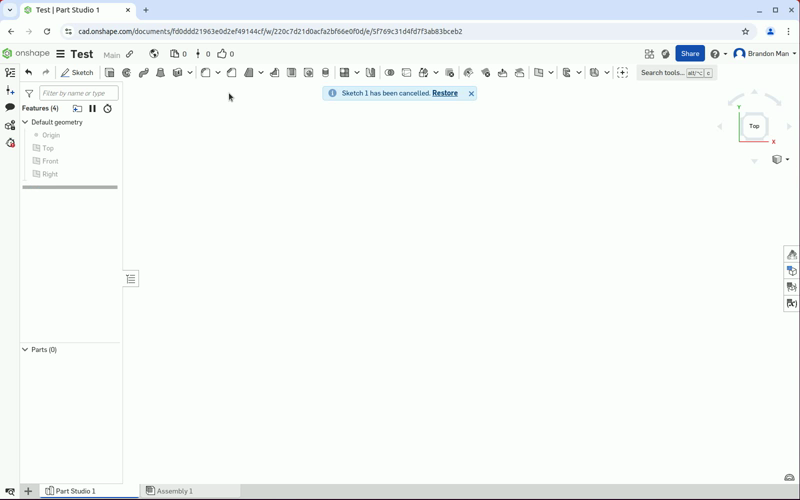
mouse_move(73, 352)
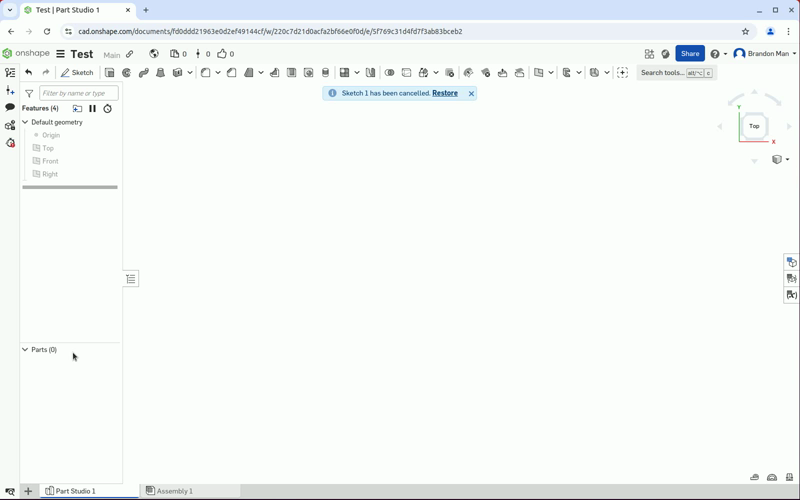
key(y)
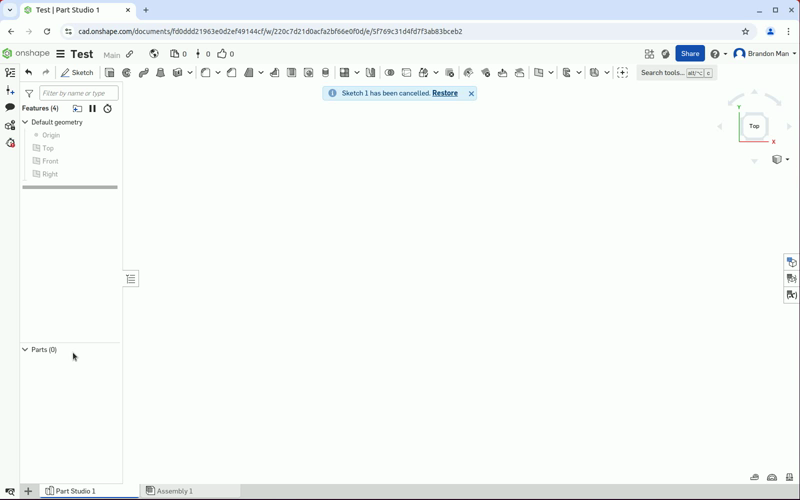
key(shift+p)
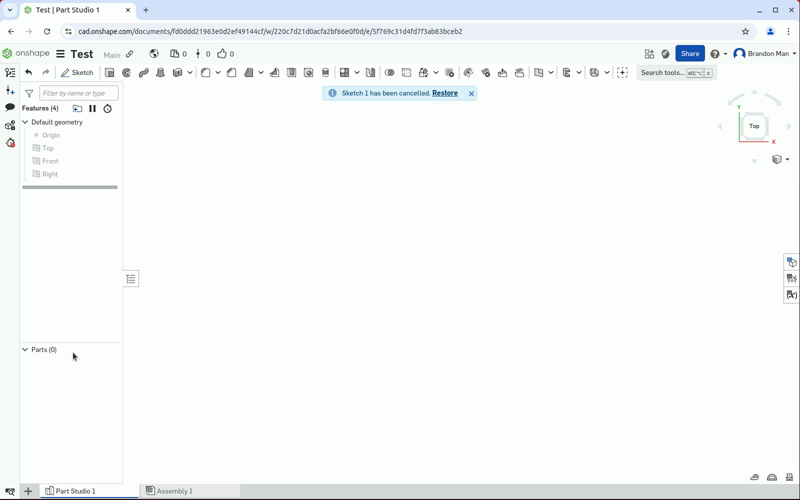
key(space)
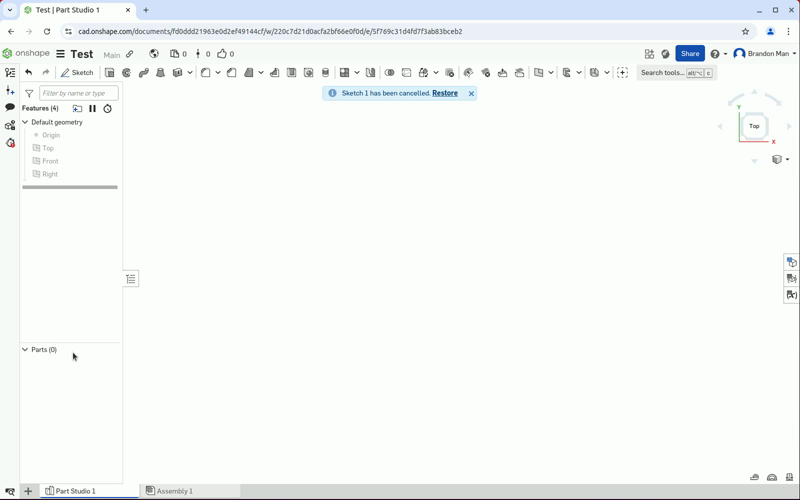
key_down(shift)
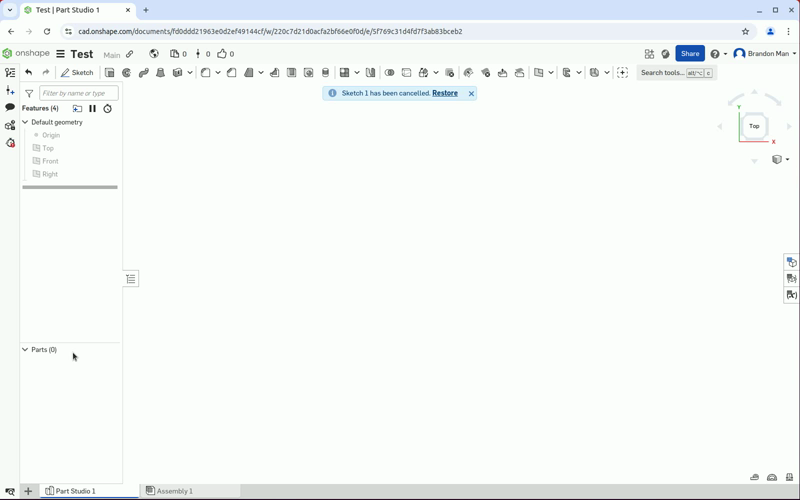
key(up)
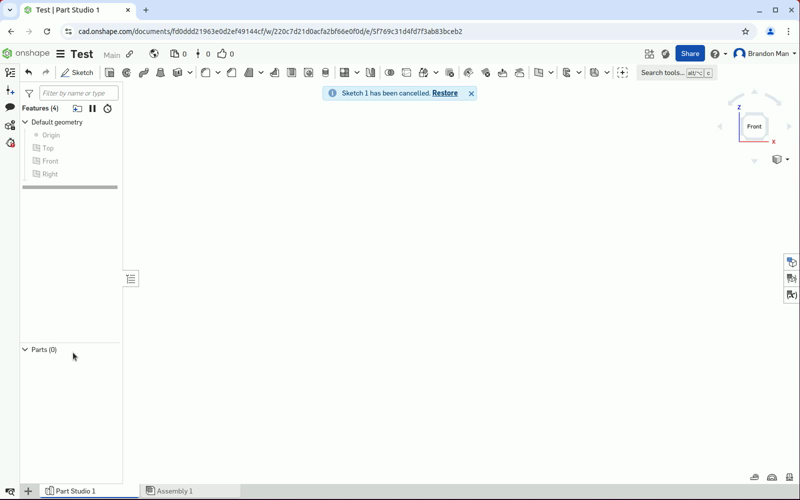
key_up(shift)
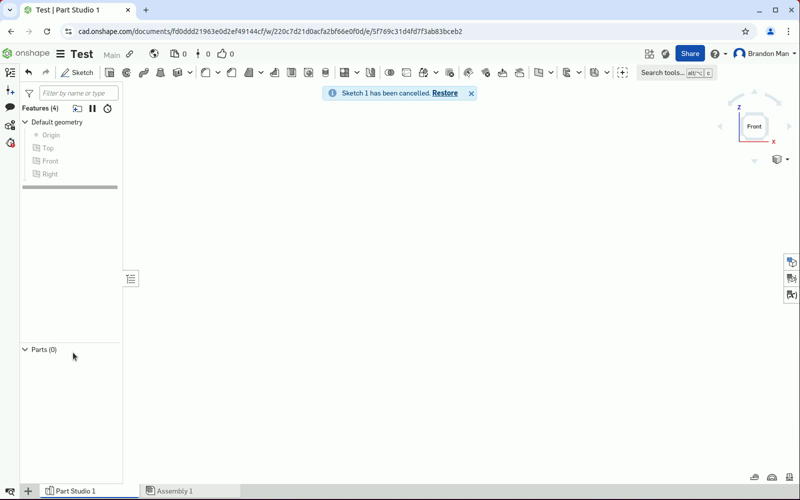
mouse_move(73, 352)
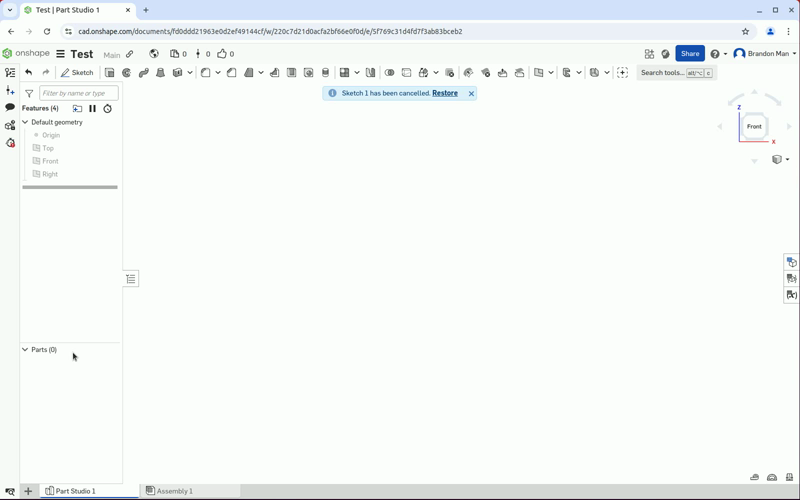
key(shift+y)
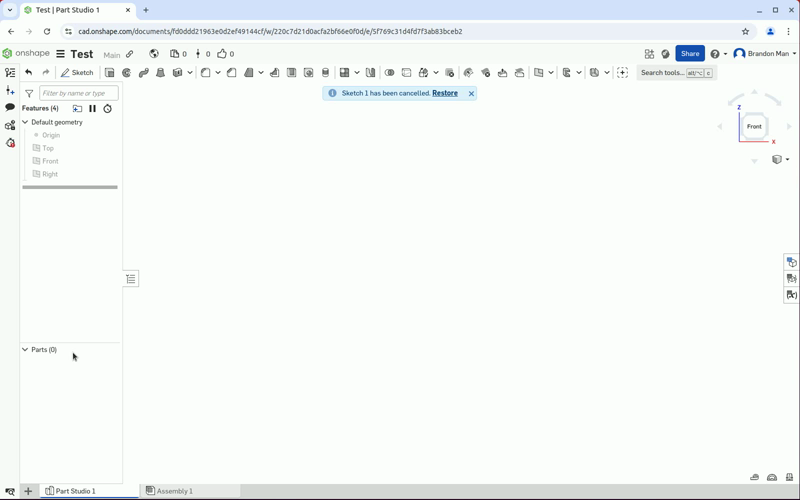
key(shift+s)
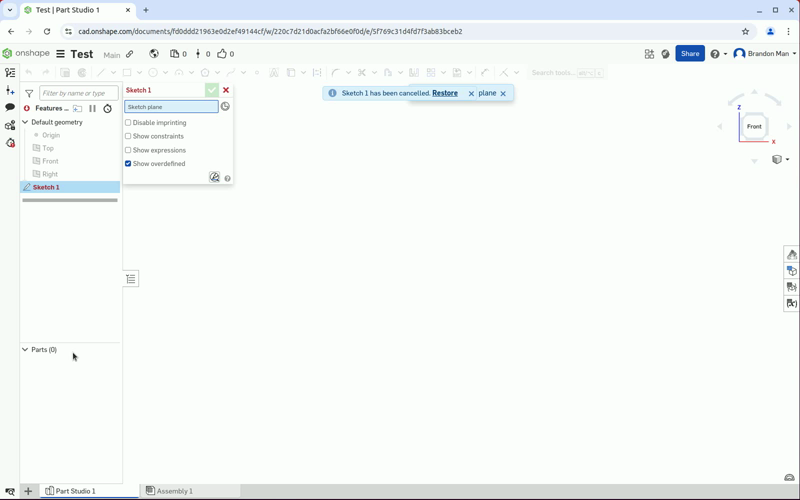
mouse_move(73, 163)
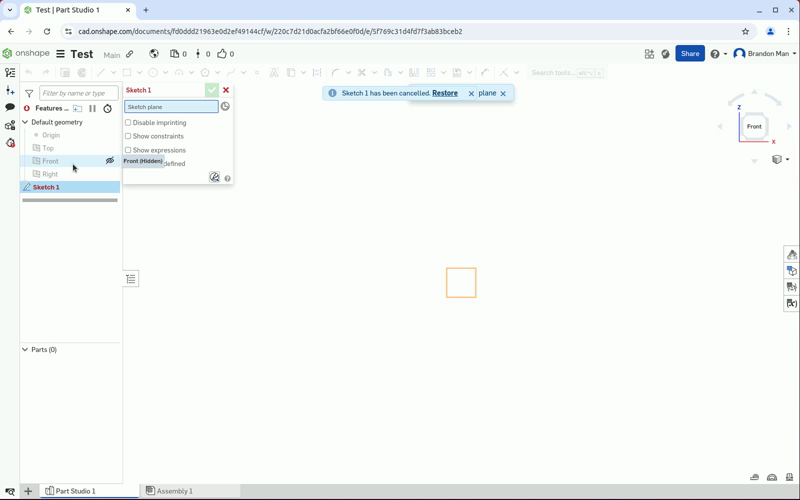
click(73, 163)
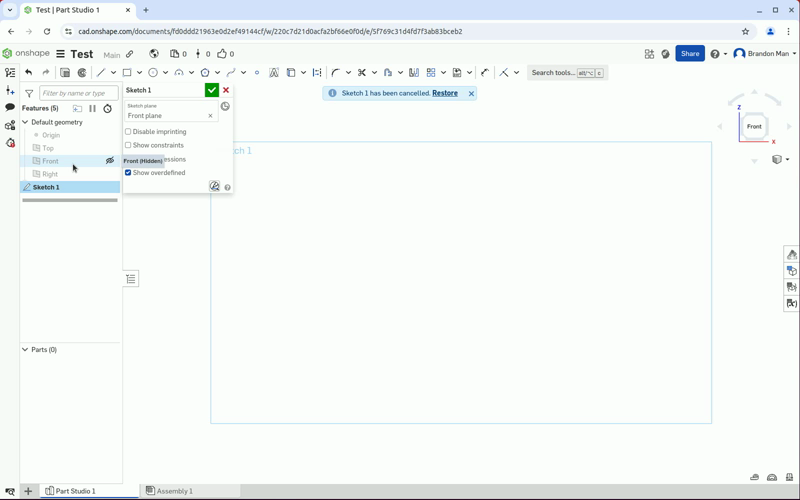
mouse_move(73, 352)
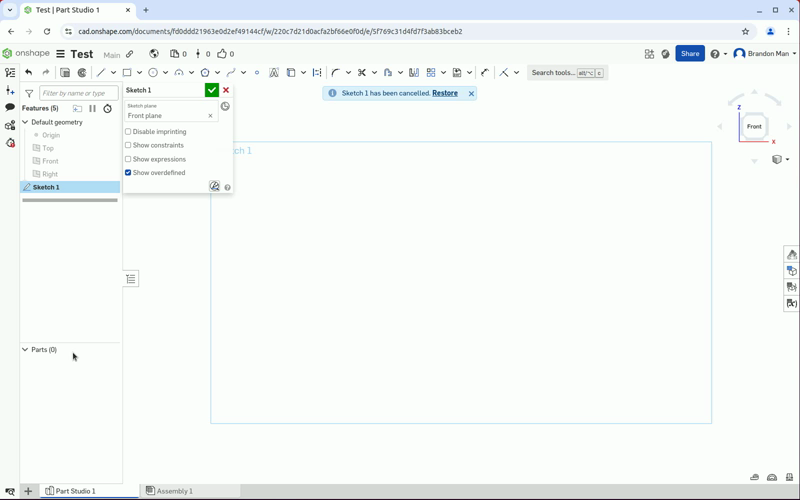
key(y)
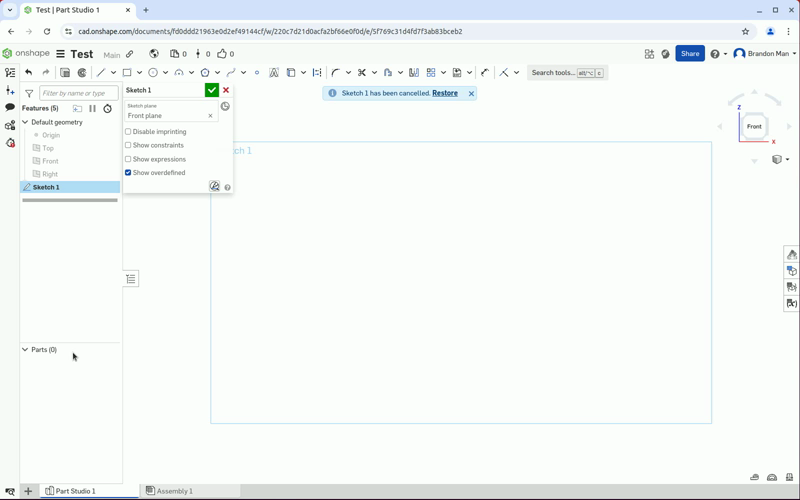
key(c)
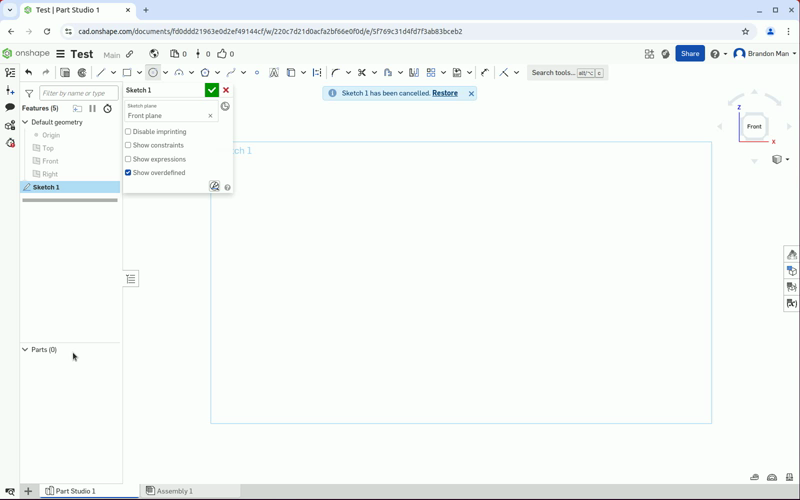
key_down(shift)
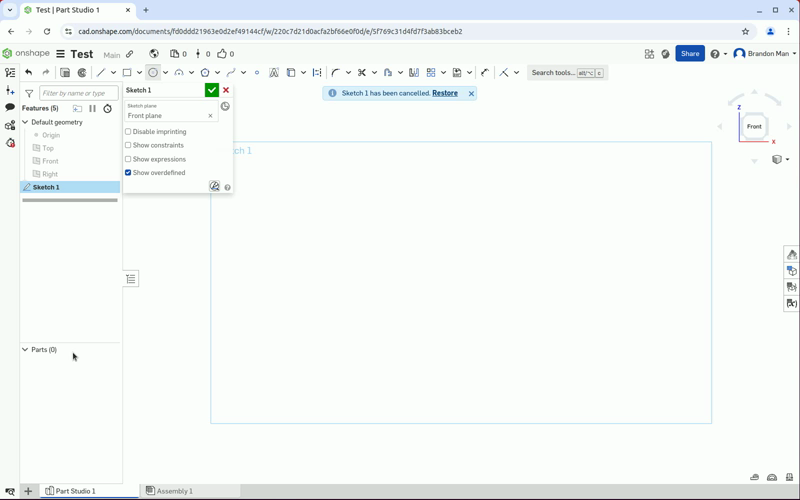
mouse_move(461, 282)
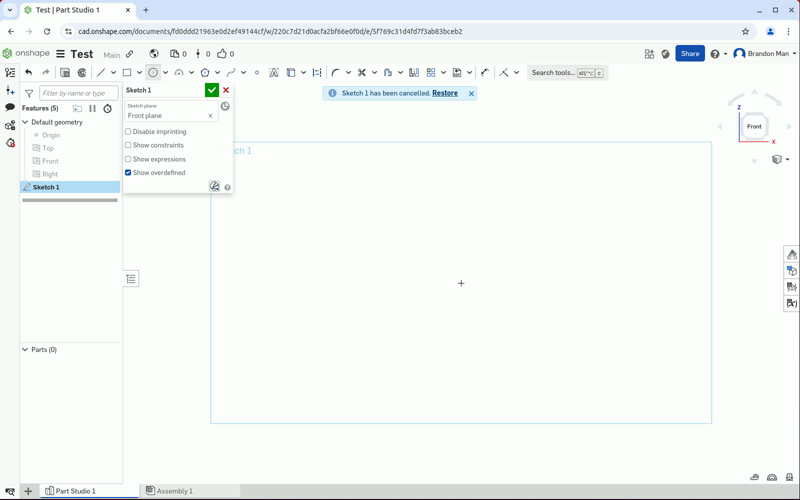
click(461, 282)
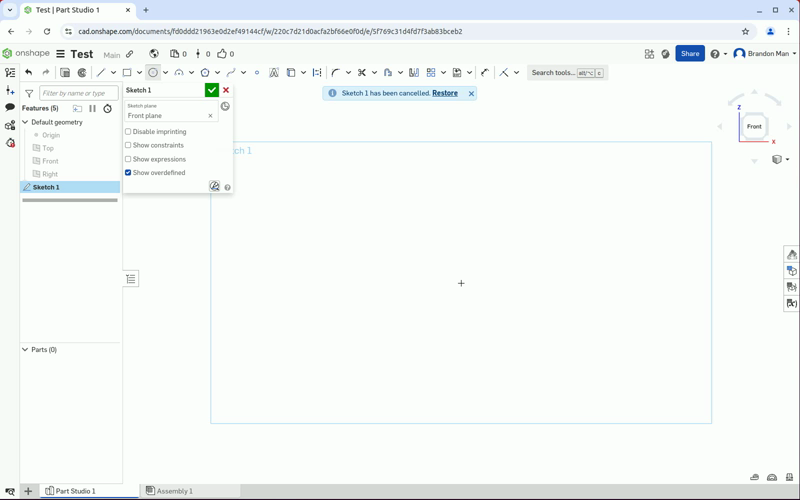
key_up(shift)
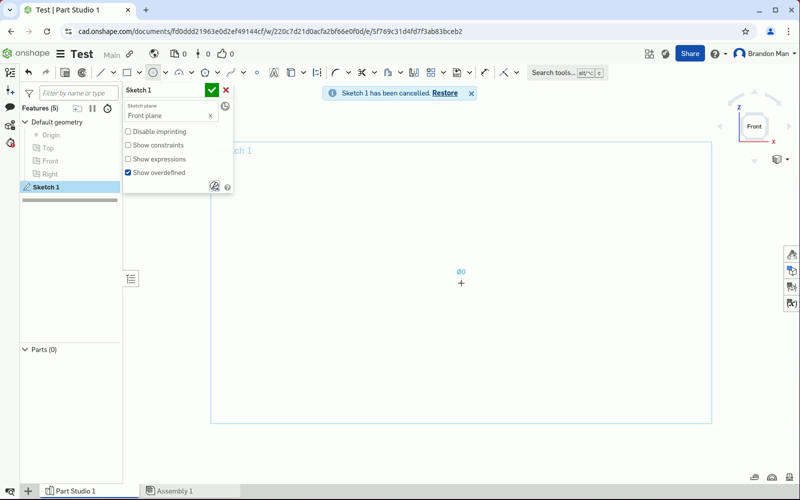
mouse_move(476, 282)
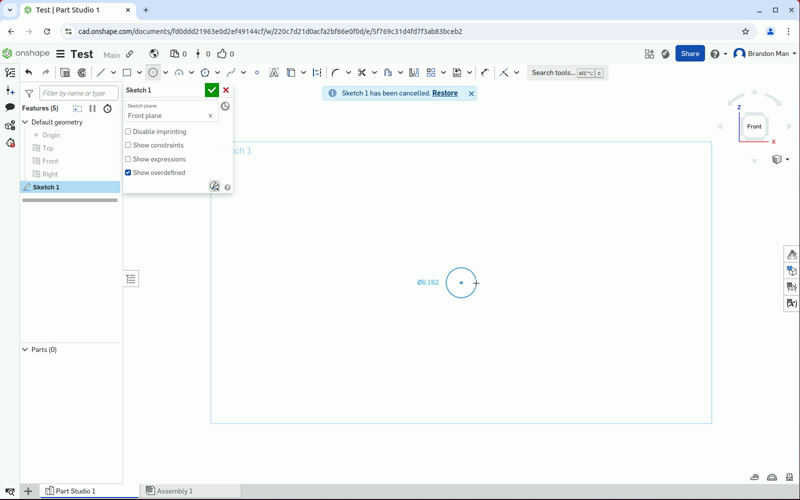
click(476, 282)
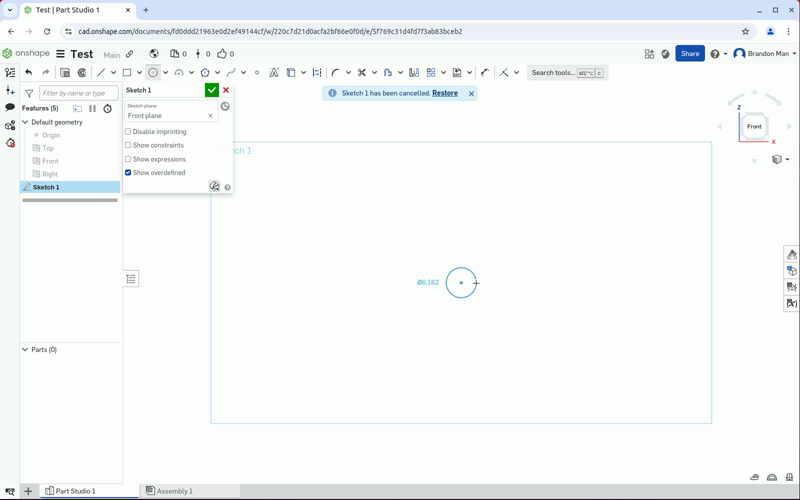
key(esc)
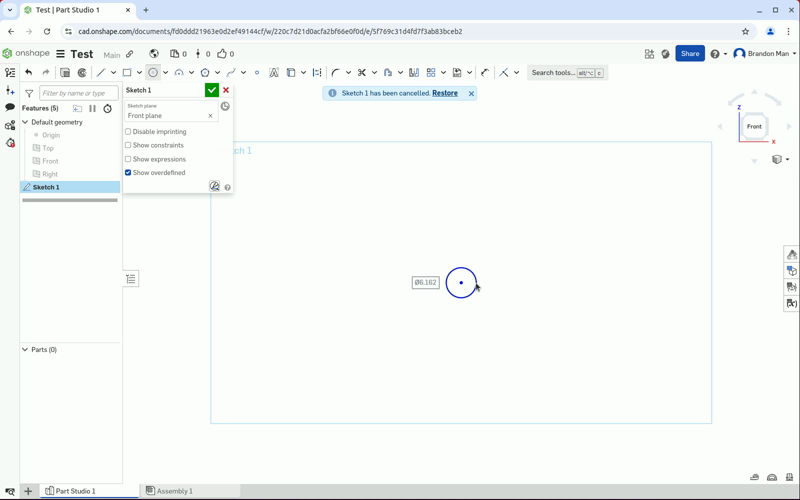
mouse_move(448, 281)
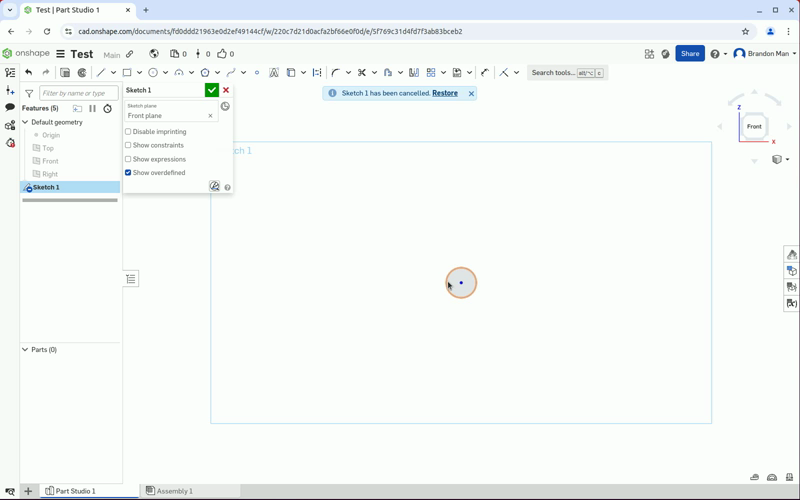
scroll(6)
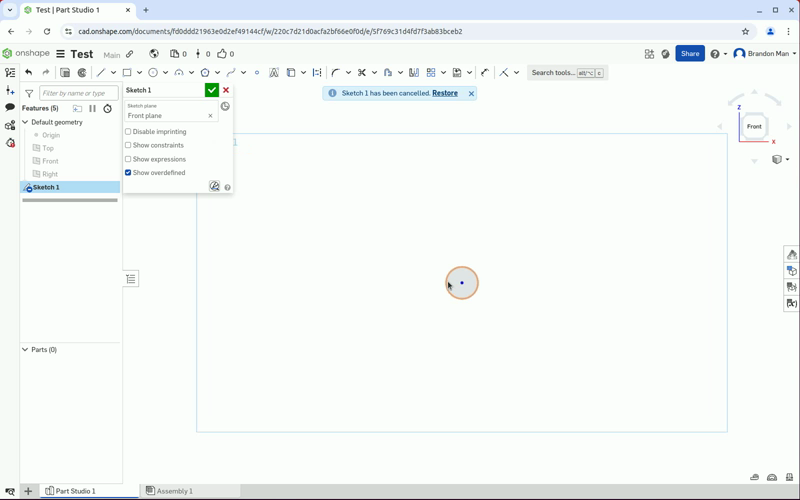
scroll(6)
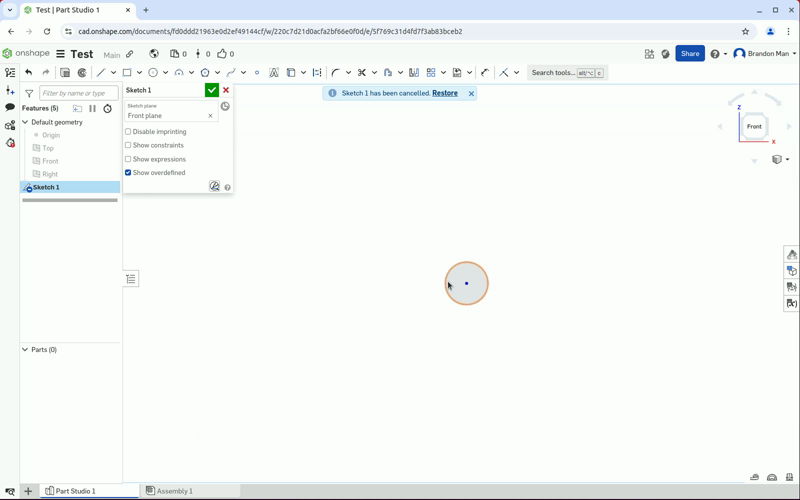
scroll(6)
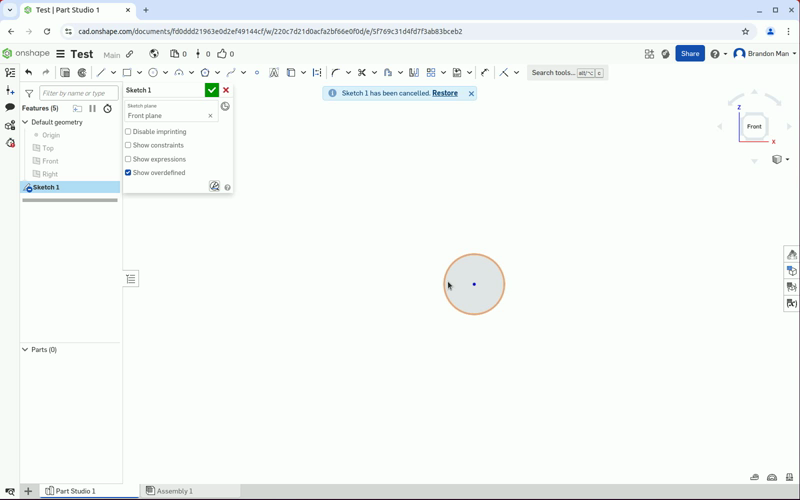
scroll(6)
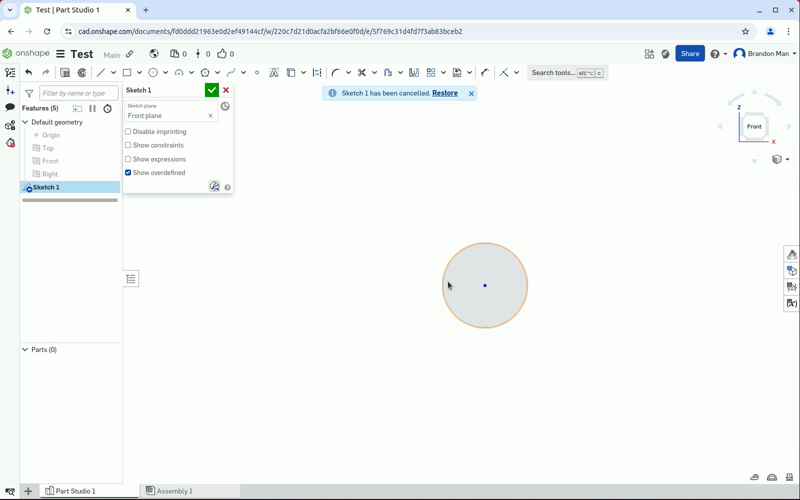
scroll(6)
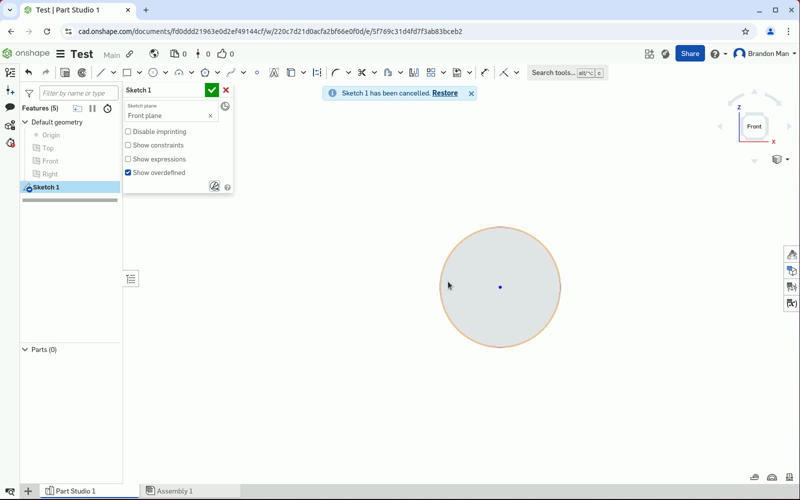
scroll(6)
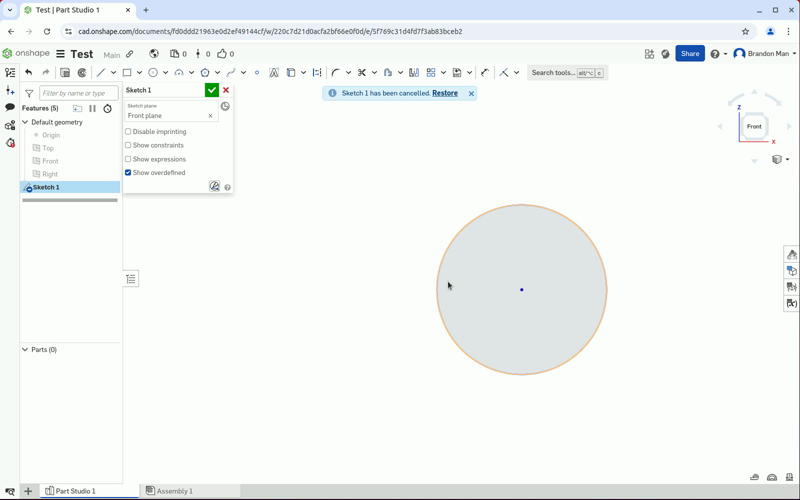
scroll(6)
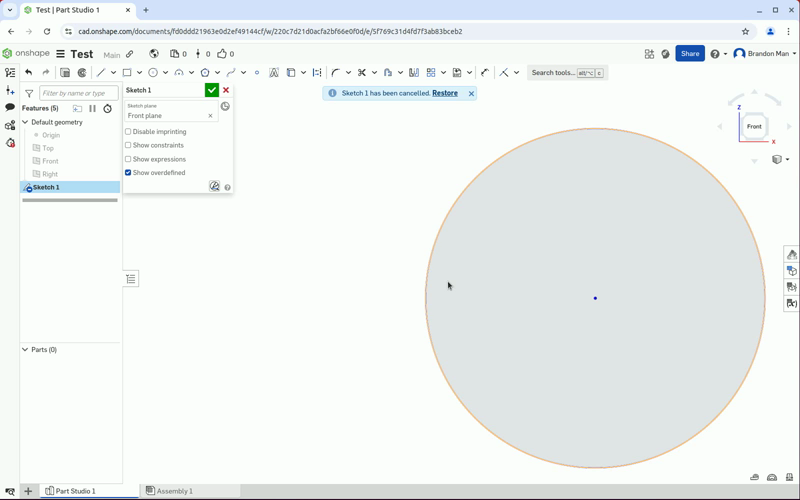
click(448, 281)
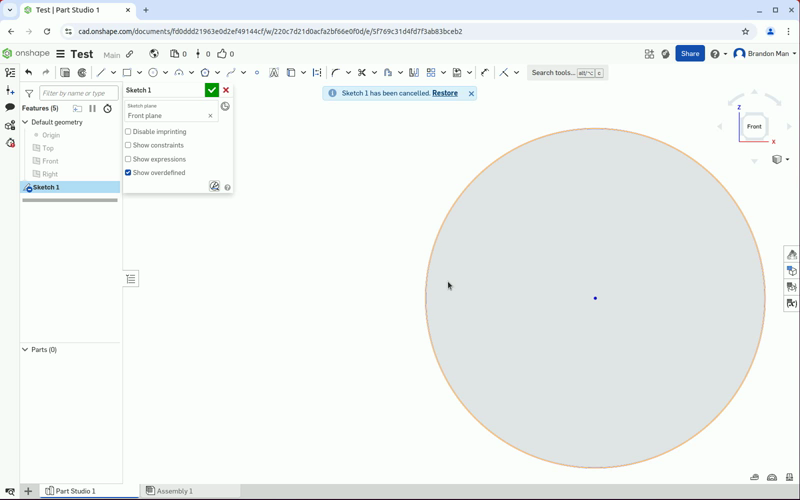
scroll(-6)
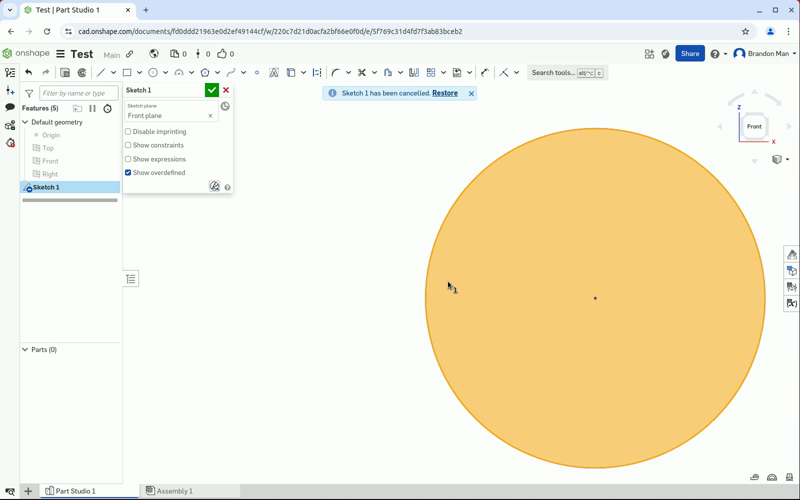
scroll(-6)
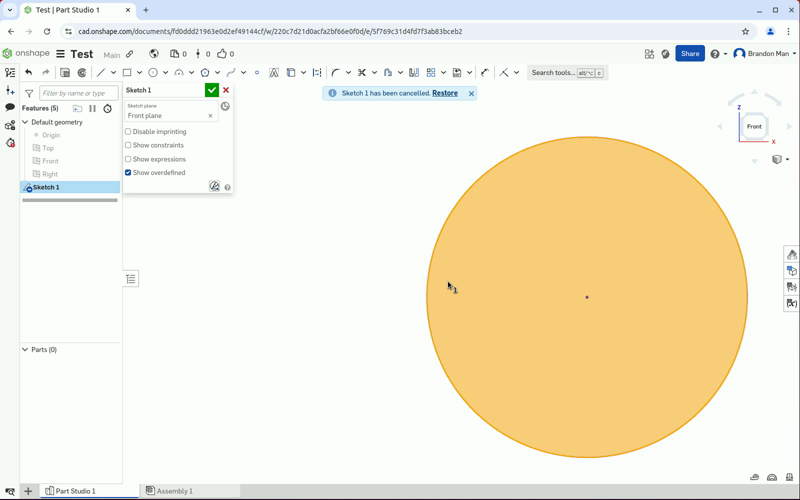
scroll(-6)
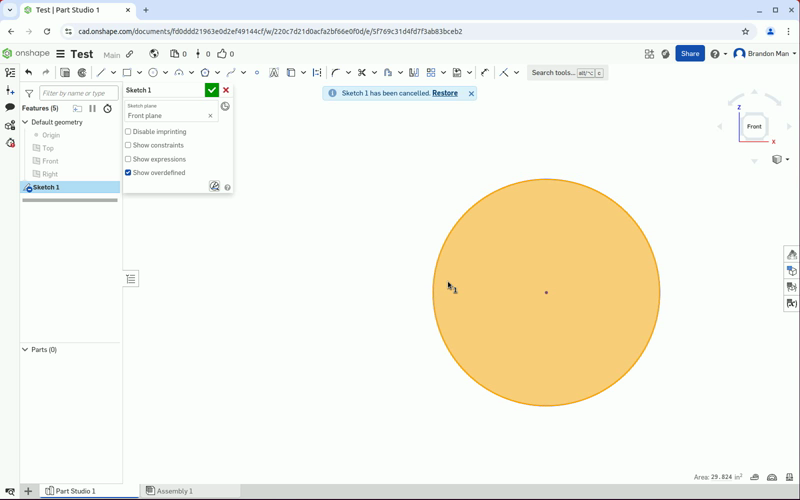
scroll(-6)
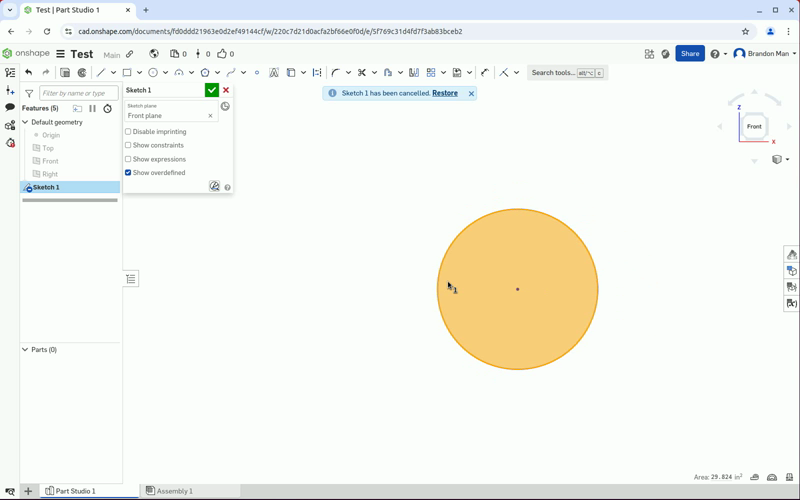
scroll(-6)
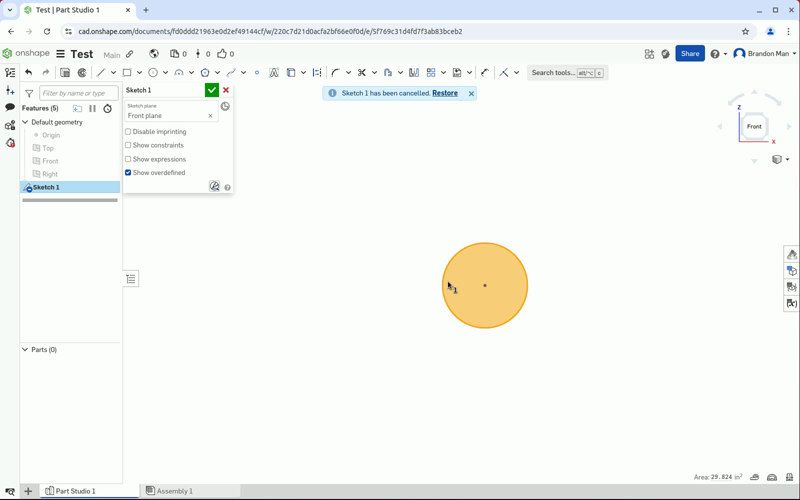
scroll(-6)
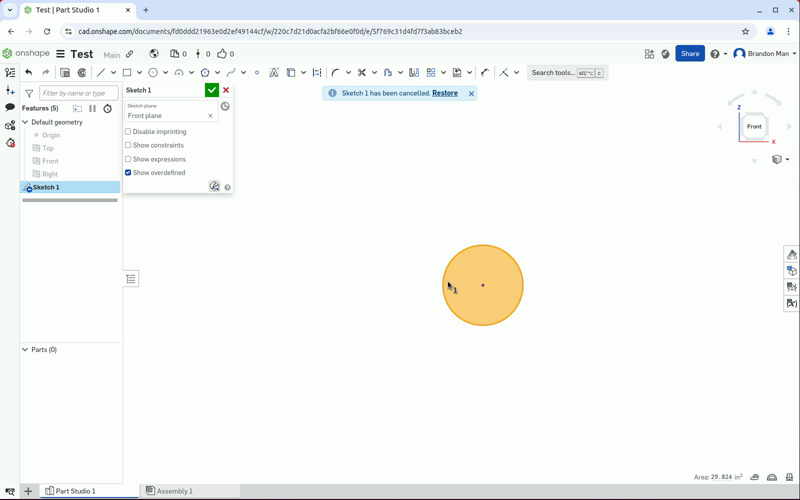
scroll(-6)
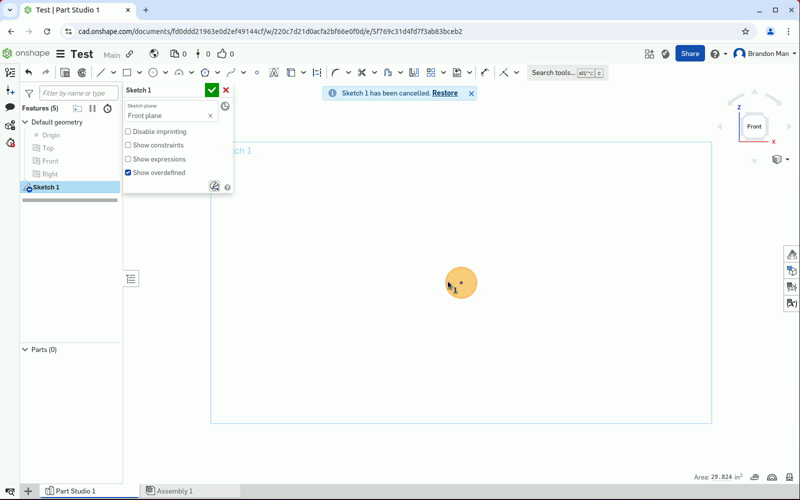
mouse_move(73, 352)
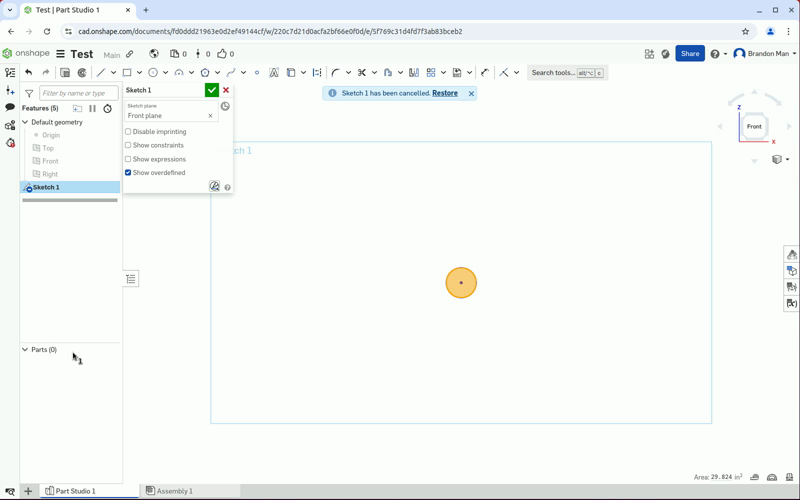
key(shift+y)
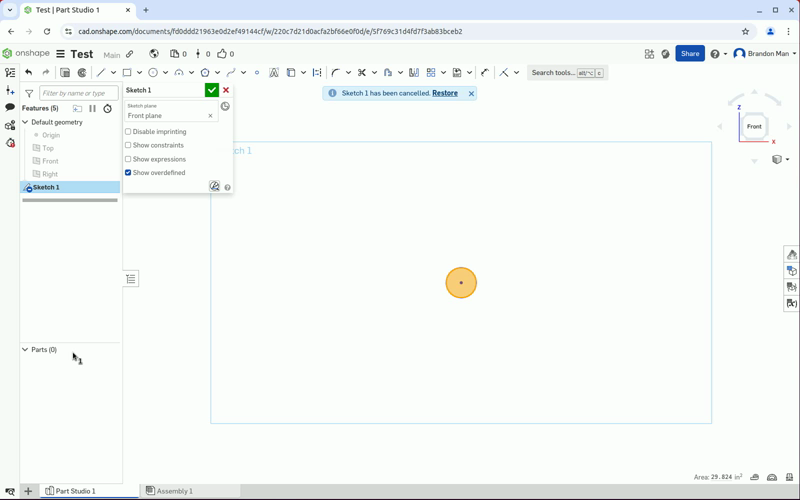
key(shift+e)
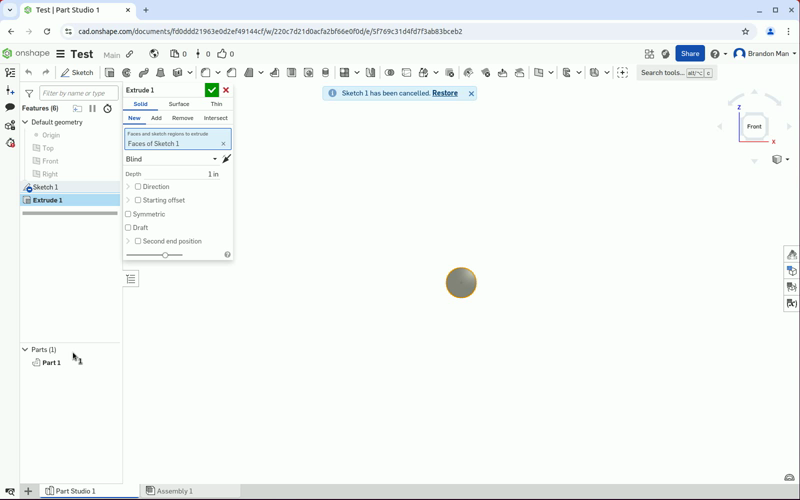
mouse_move(143, 106)
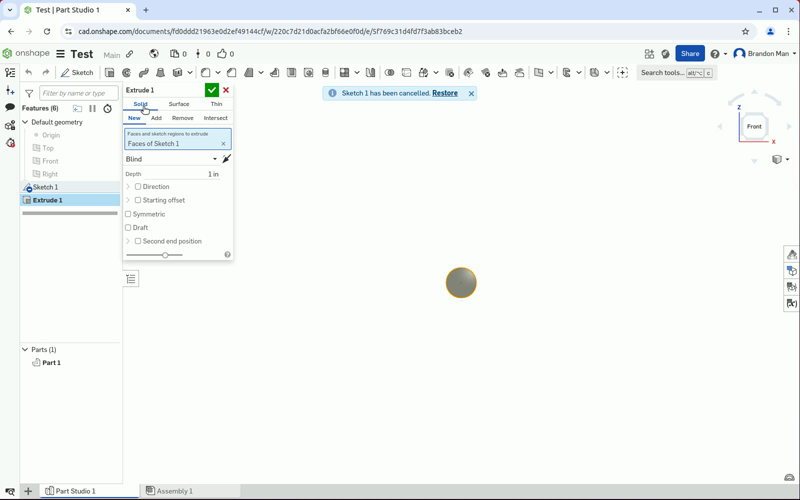
click(143, 106)
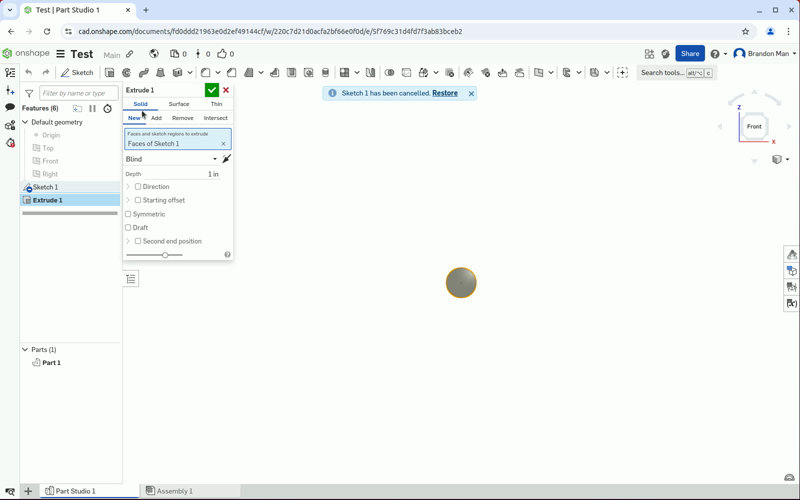
mouse_move(137, 120)
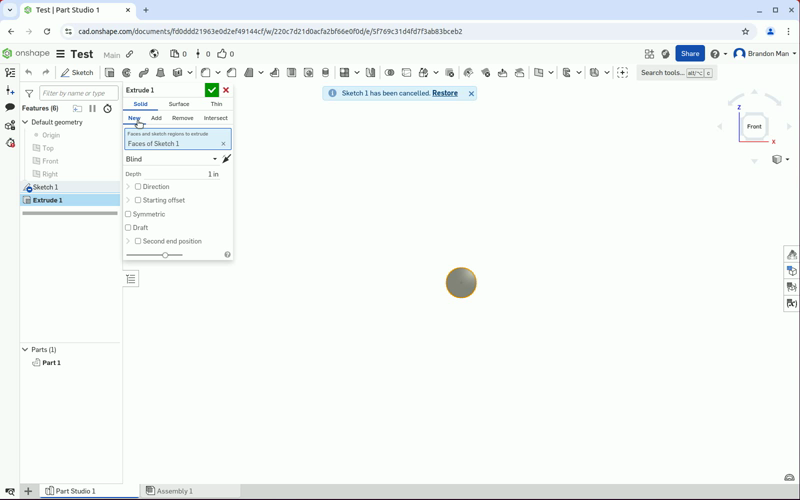
click(137, 120)
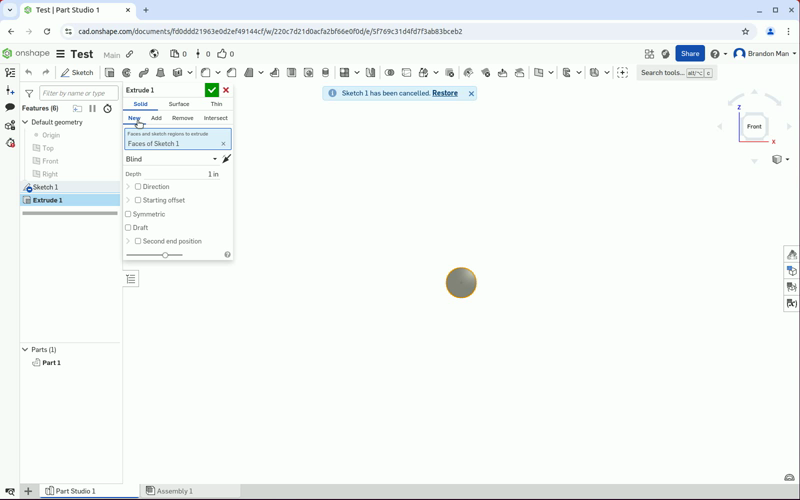
key(tab, 4)
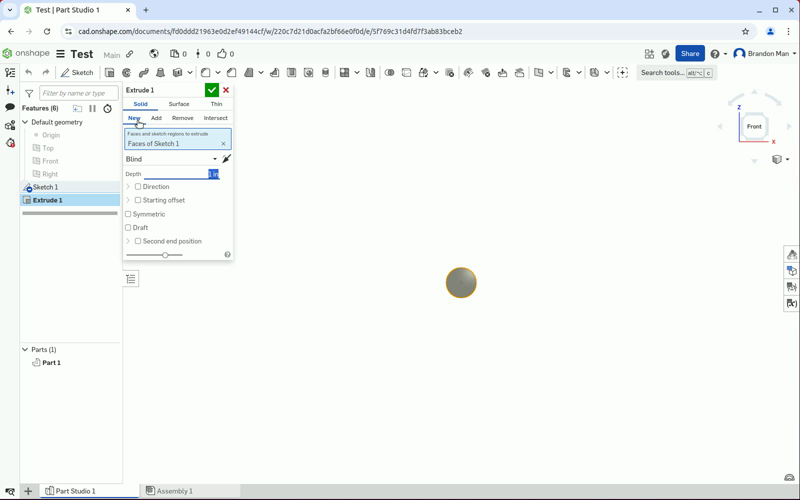
text(39.958)
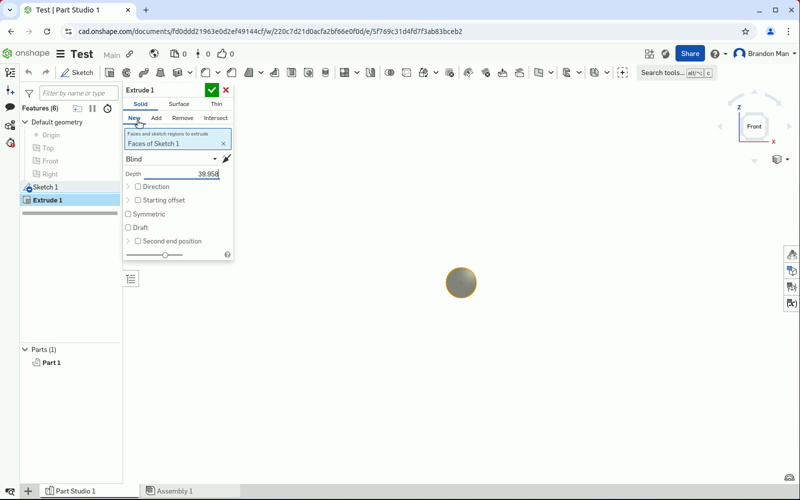
key(tab, 3)
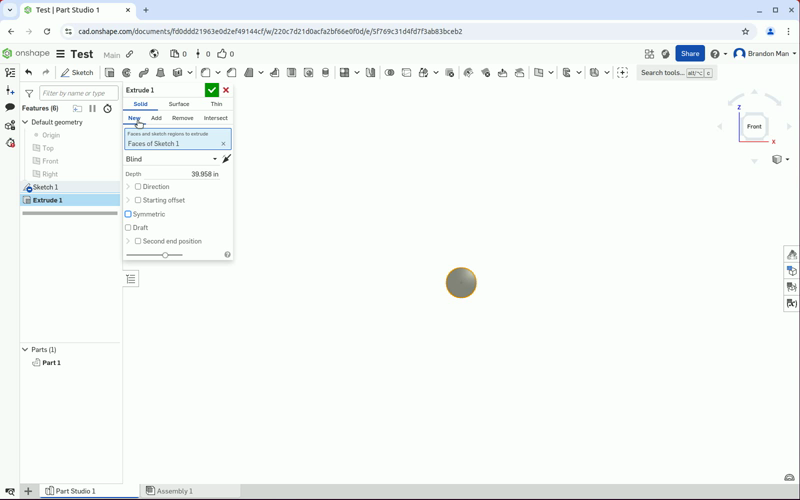
key(space)
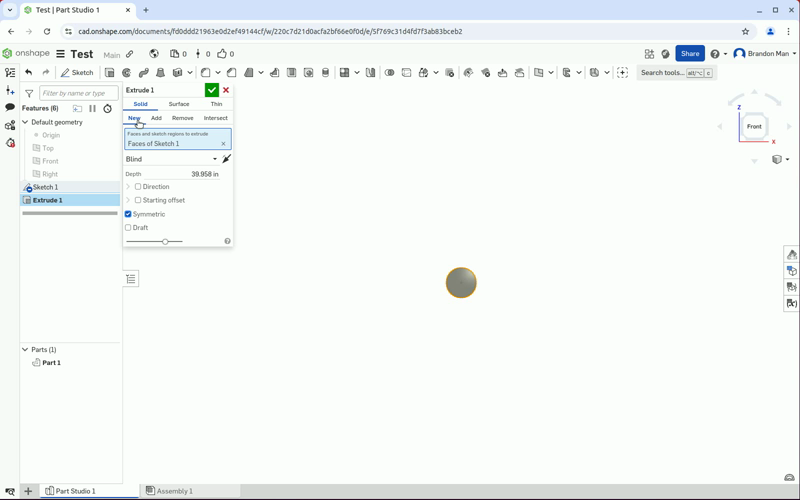
key(enter)
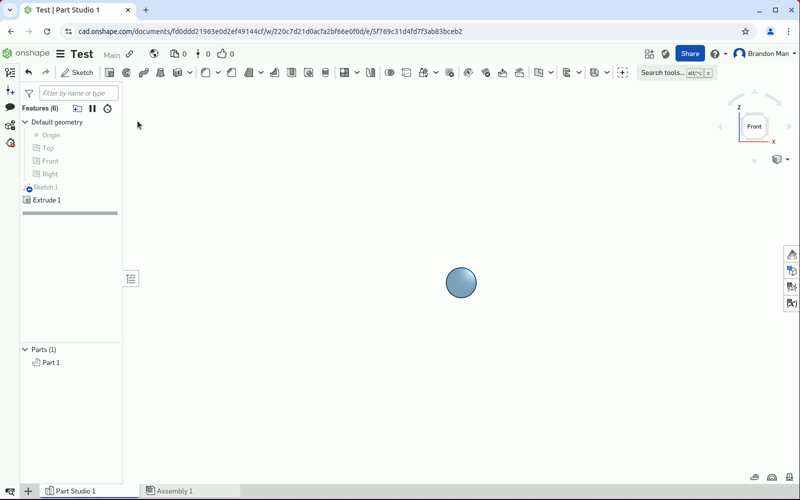
key(shift+h)
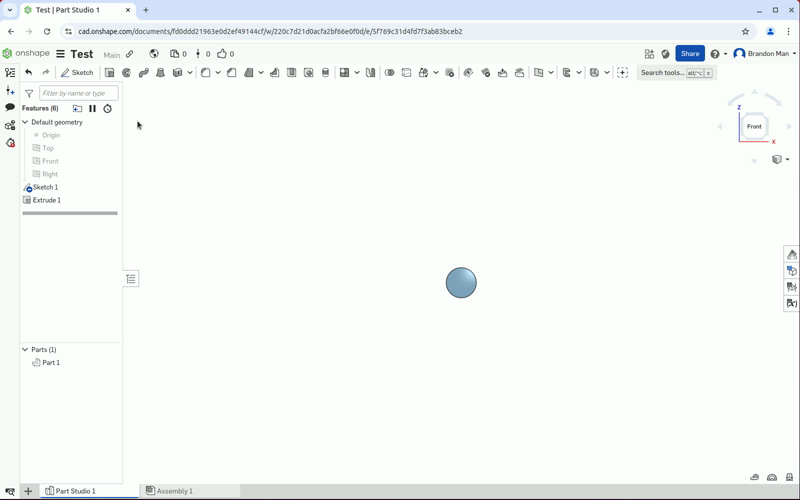
key(shift+h)
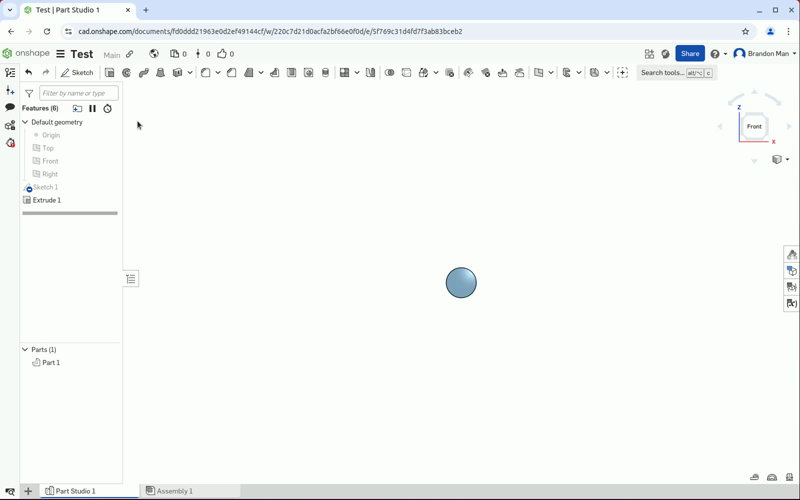
mouse_move(73, 189)
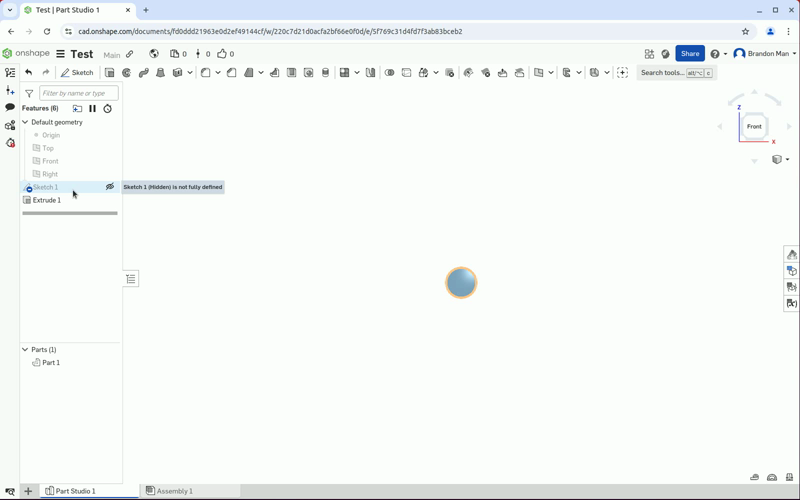
click(73, 189)
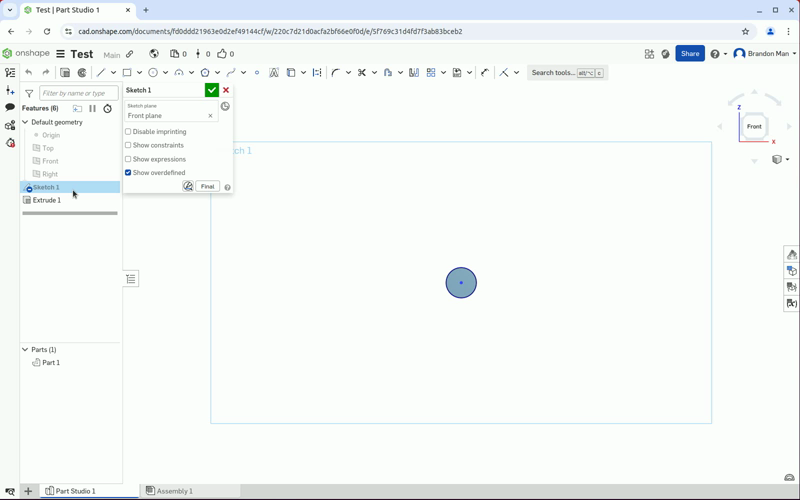
mouse_move(229, 92)
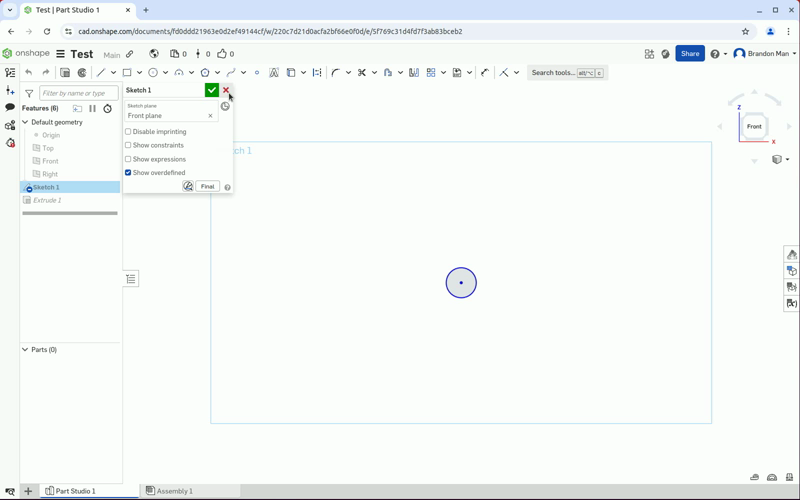
click(229, 92)
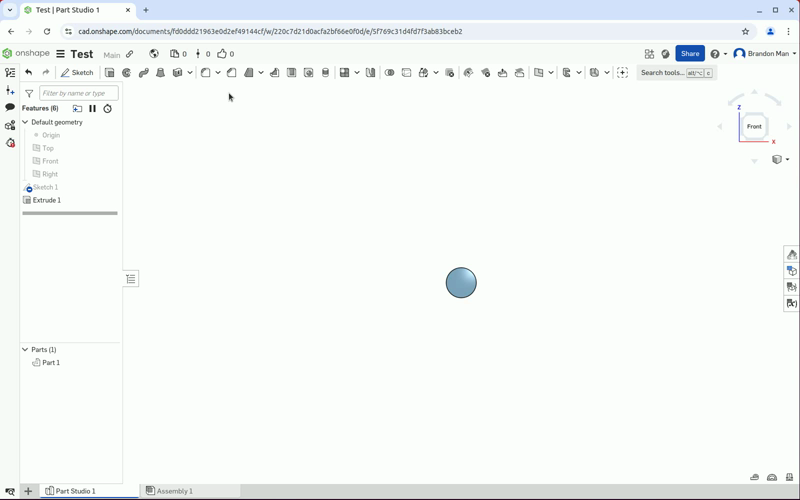
mouse_move(541, 75)
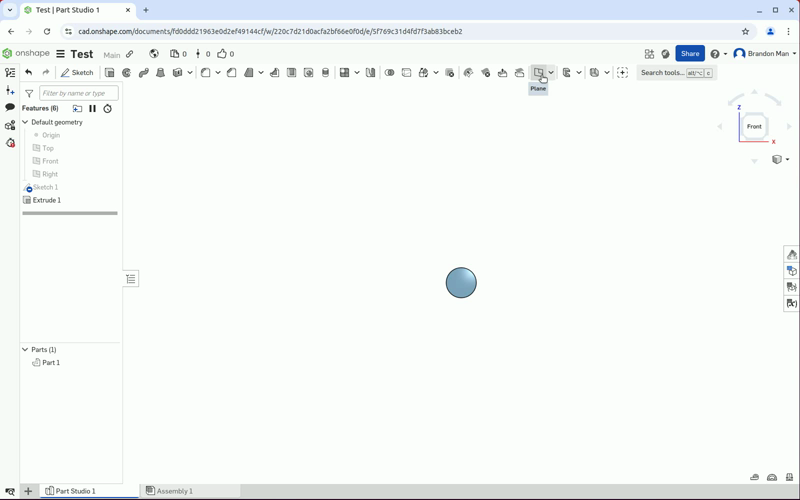
click(541, 75)
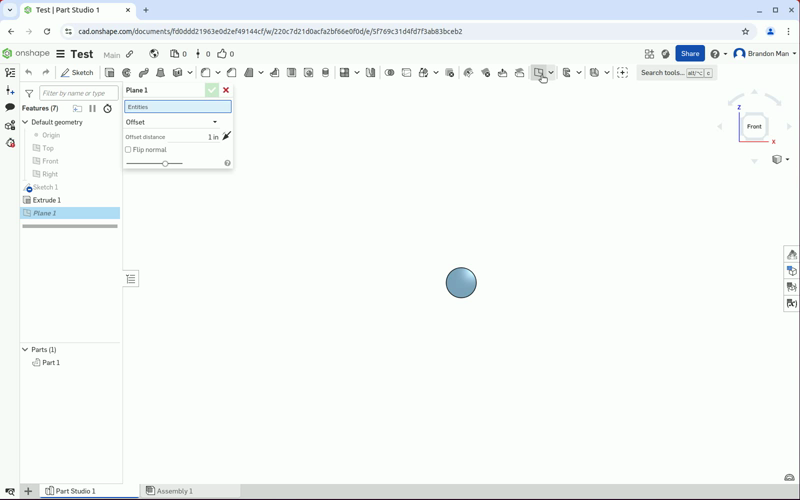
mouse_move(73, 163)
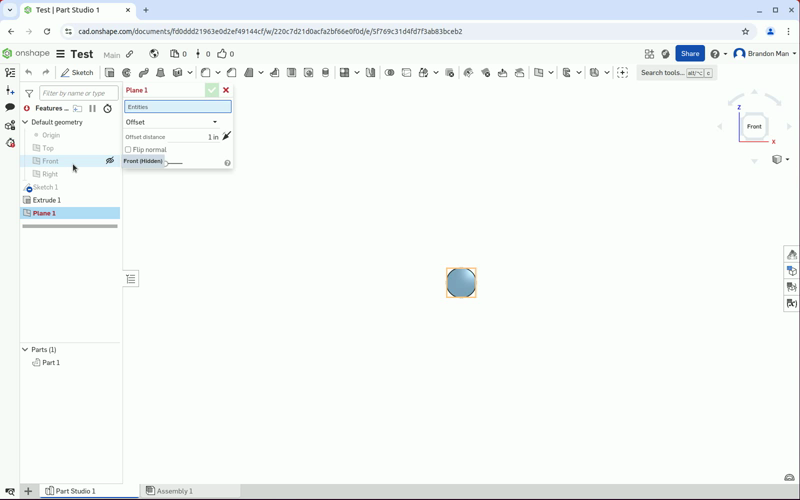
click(73, 163)
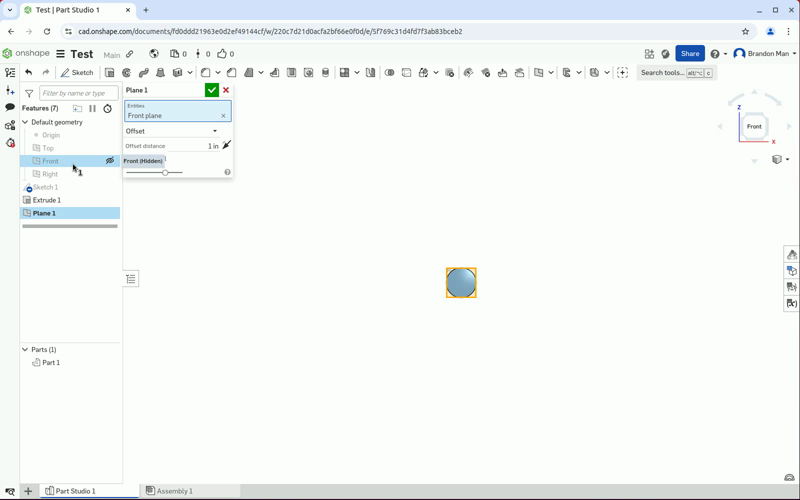
key(tab, 2)
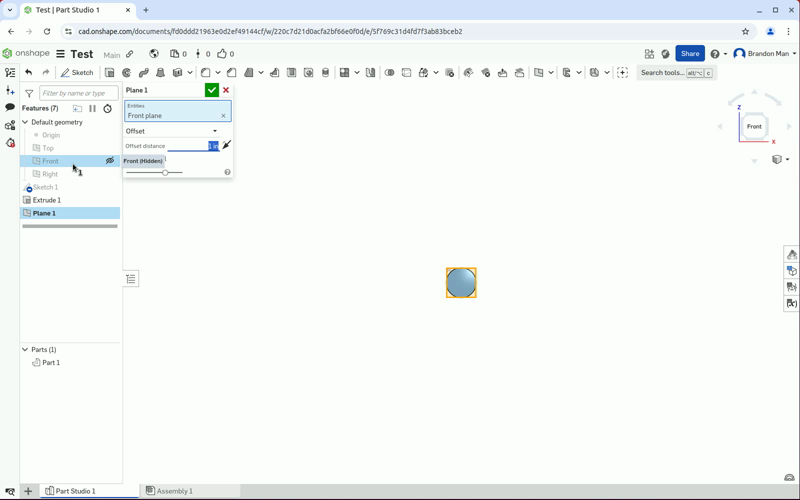
text(19.966)
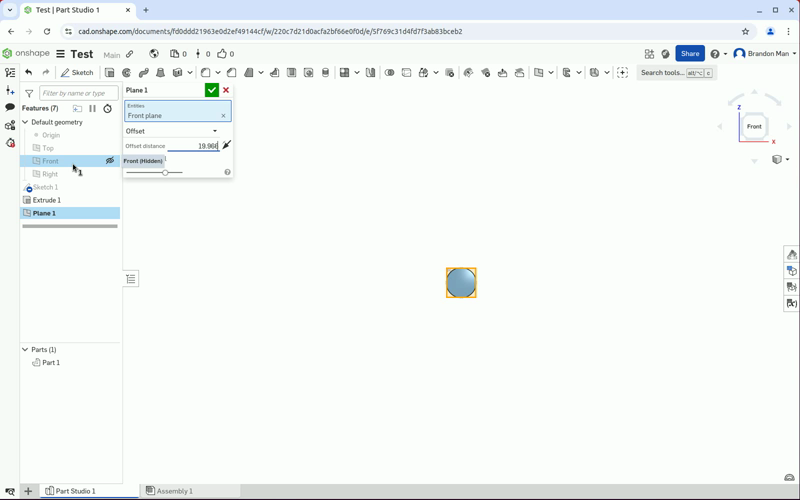
key(enter, 2)
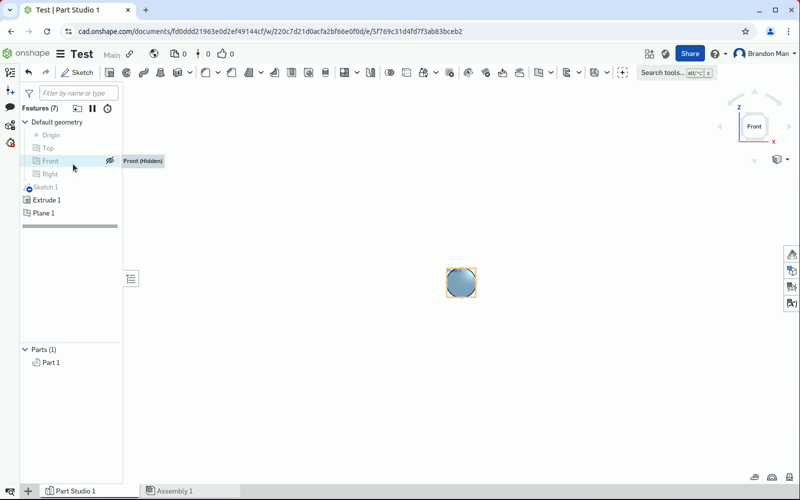
key(shift+s)
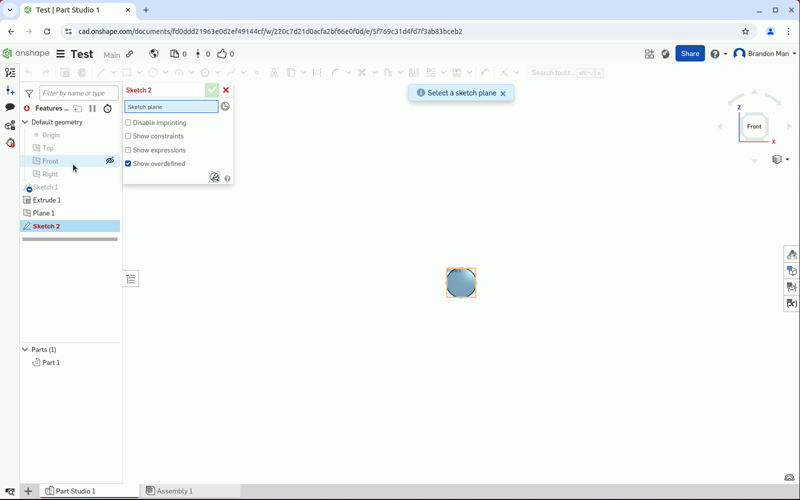
mouse_move(73, 215)
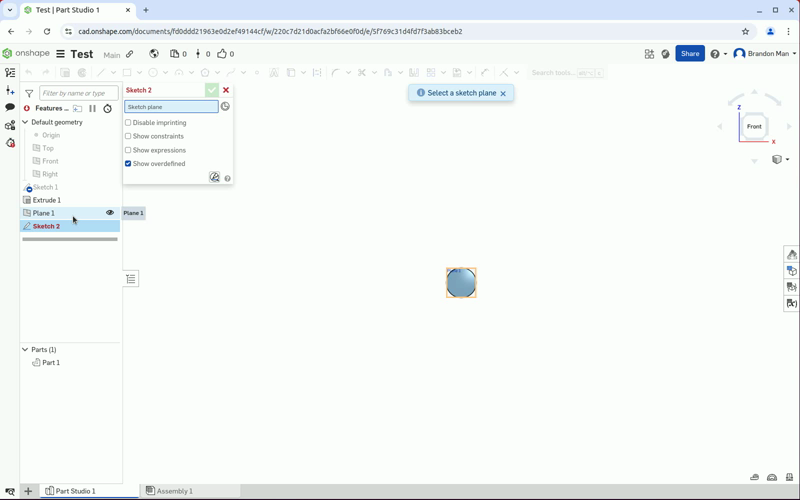
click(73, 215)
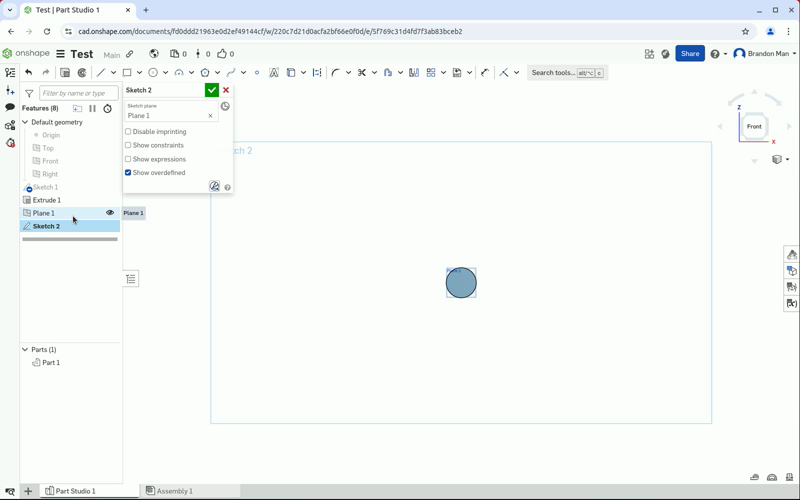
mouse_move(73, 352)
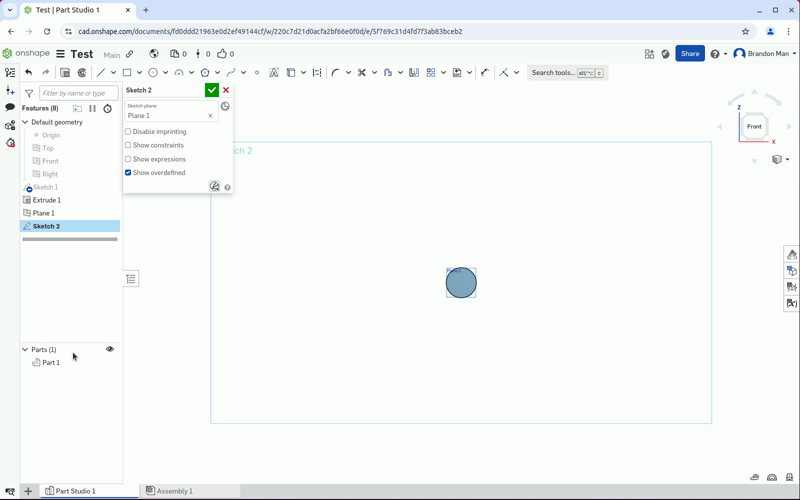
key(y)
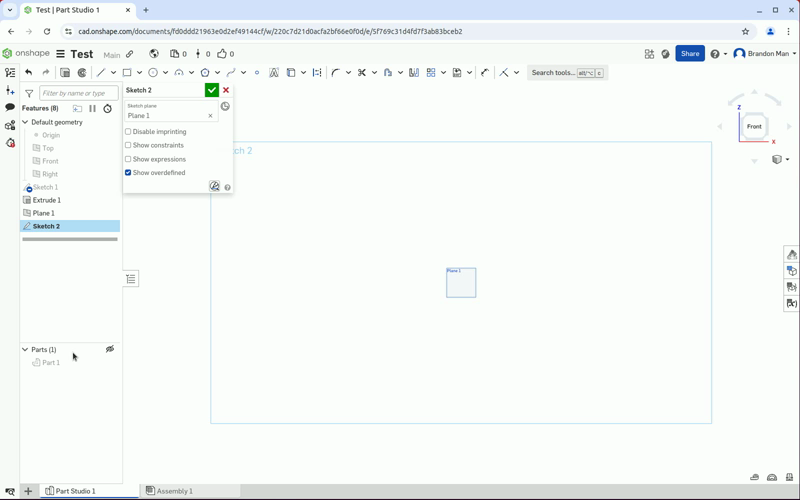
key(c)
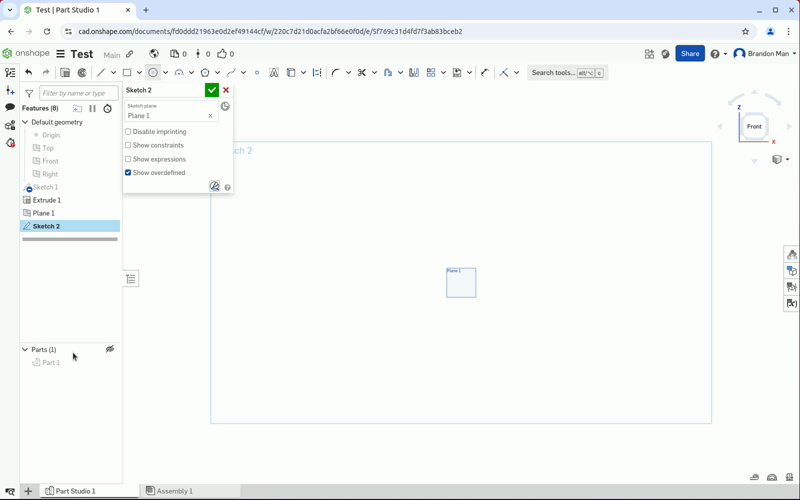
key_down(shift)
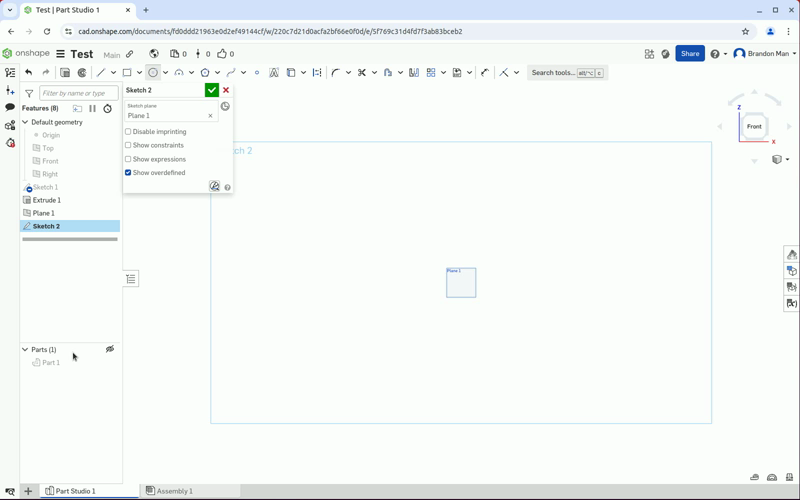
mouse_move(461, 282)
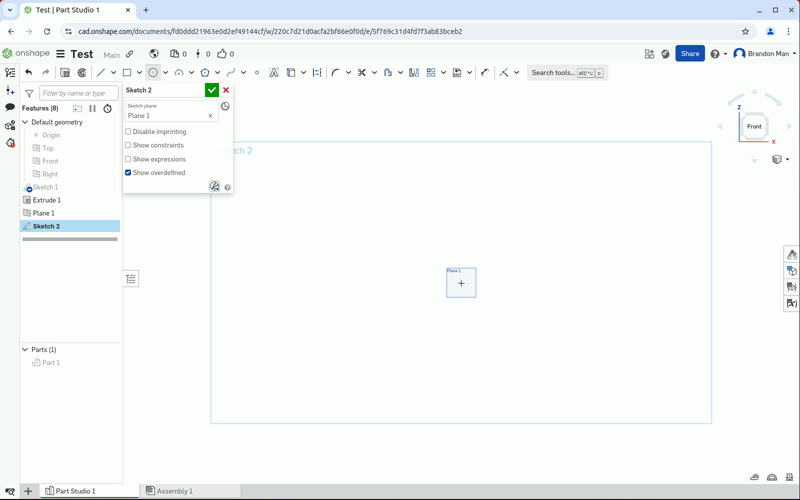
click(461, 282)
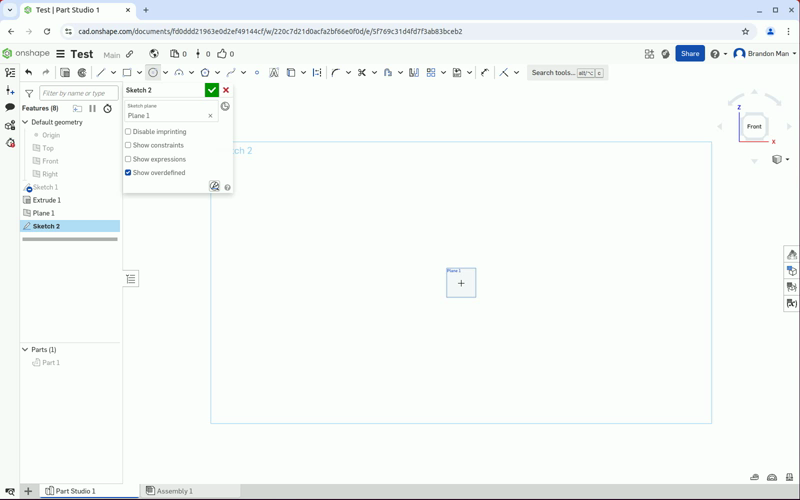
key_up(shift)
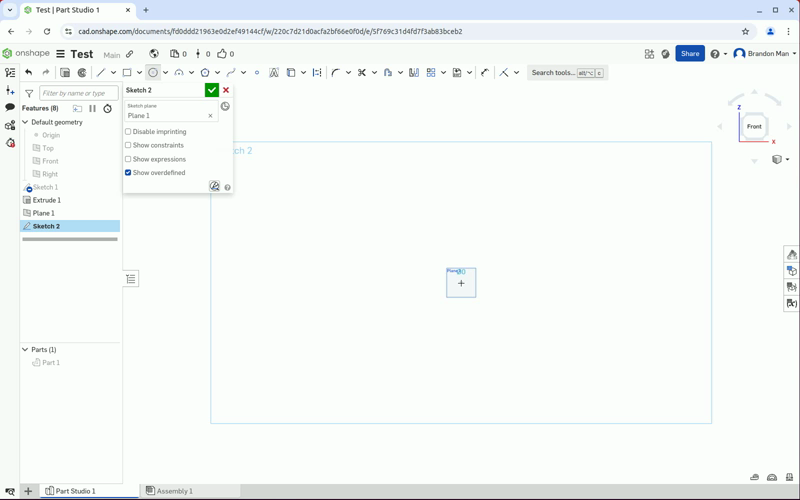
mouse_move(472, 282)
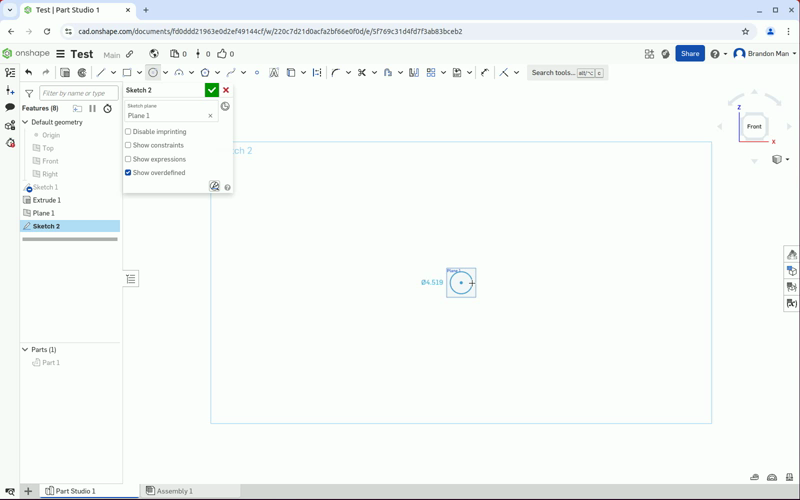
click(472, 282)
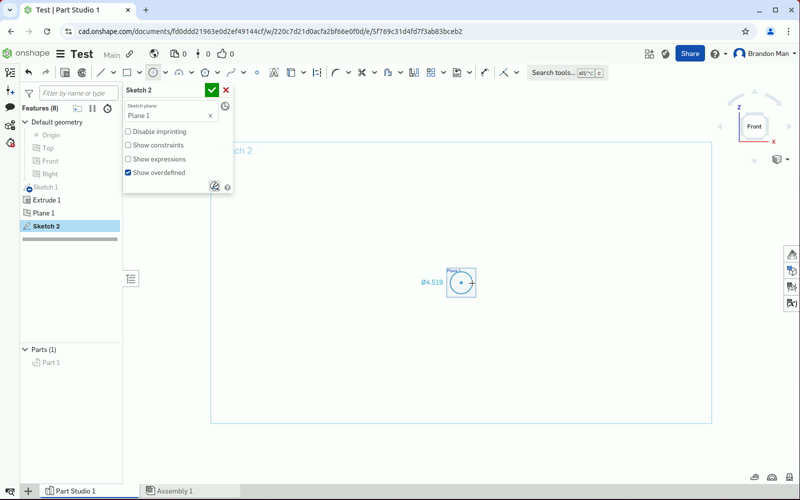
key(esc)
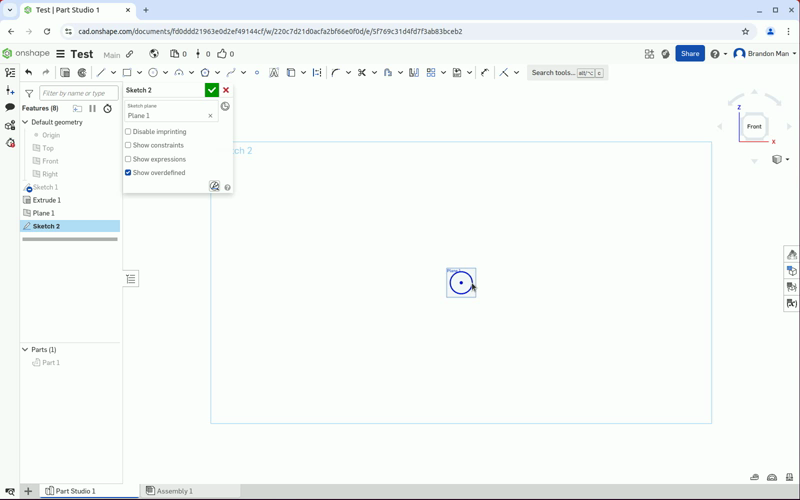
mouse_move(467, 282)
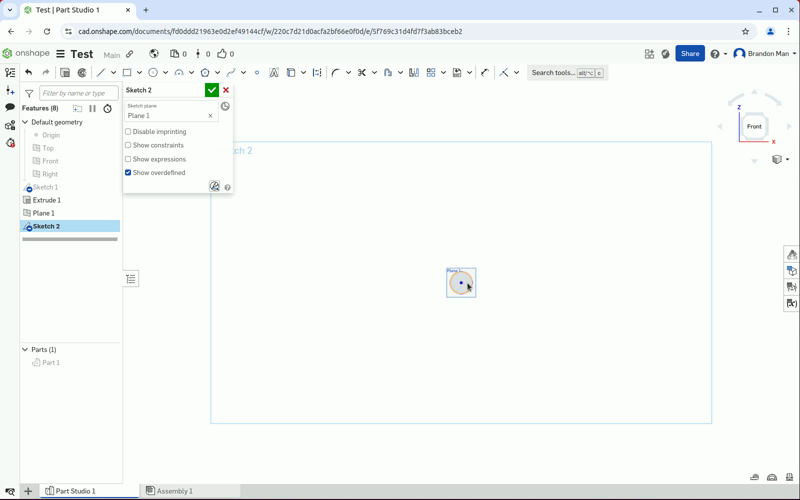
scroll(6)
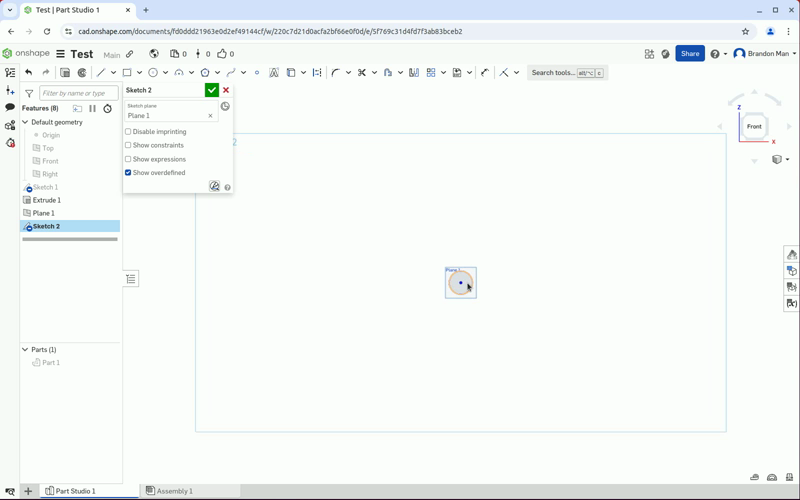
scroll(6)
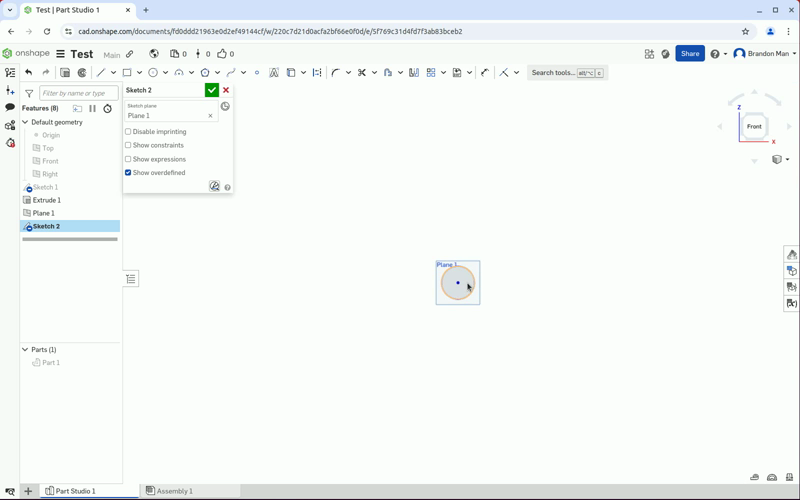
scroll(6)
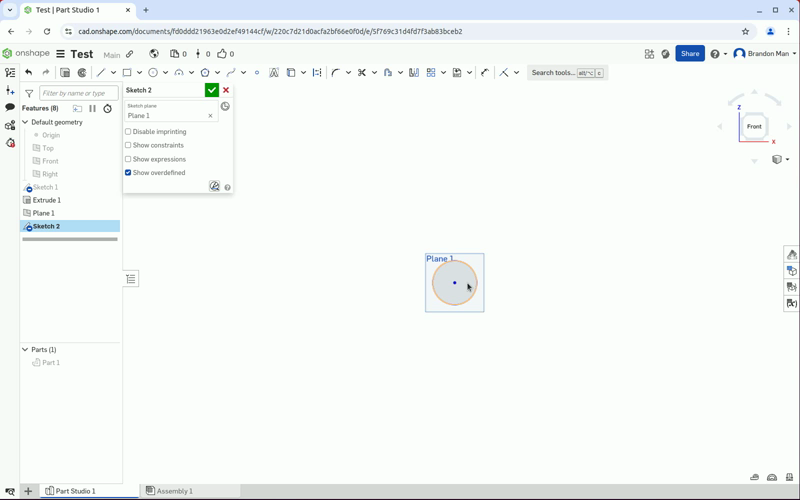
scroll(6)
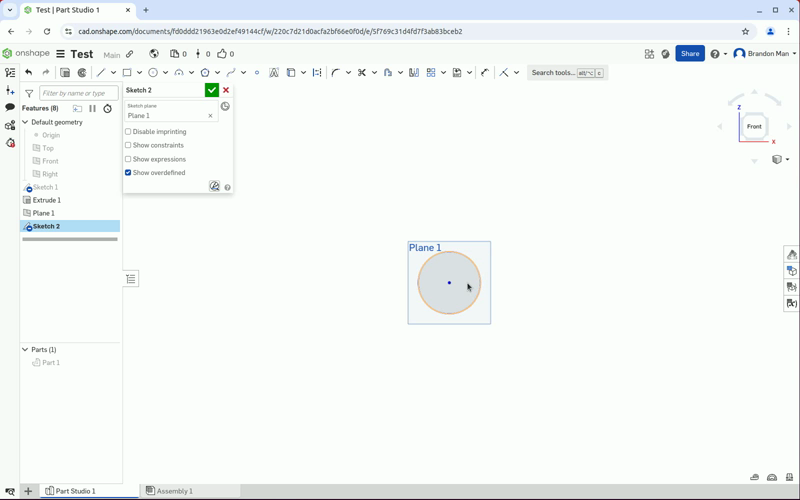
scroll(6)
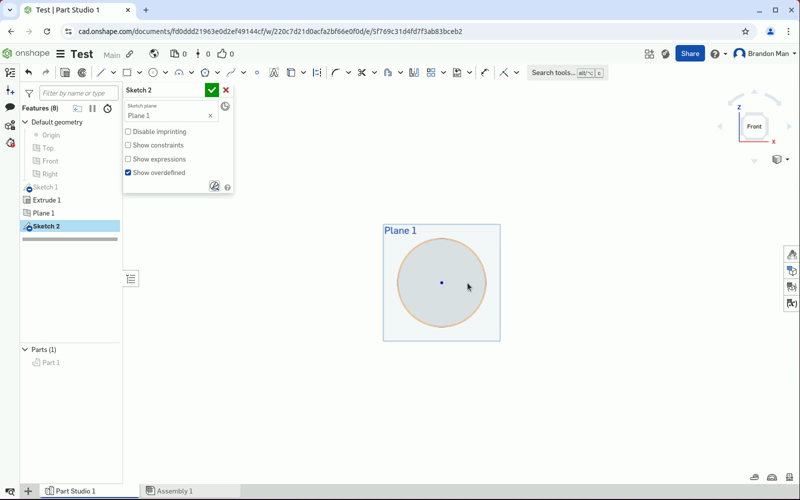
scroll(6)
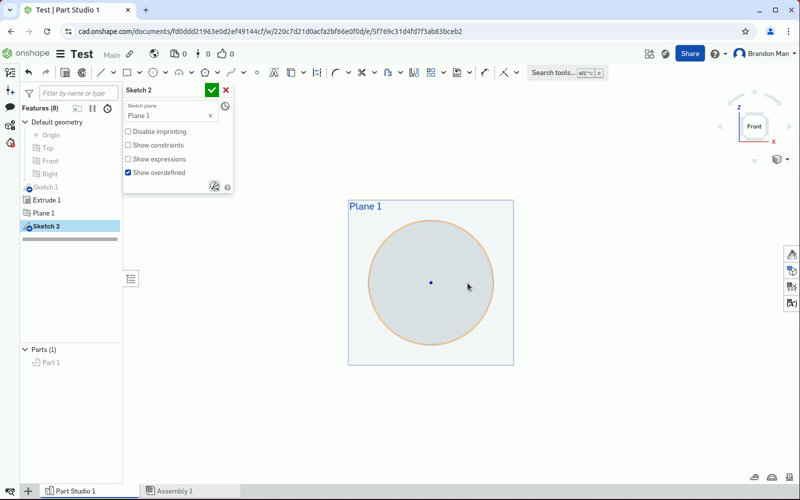
scroll(6)
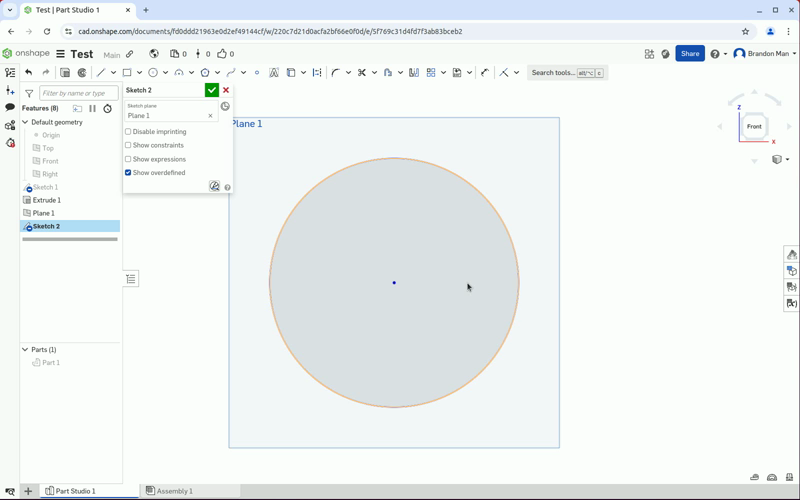
click(467, 282)
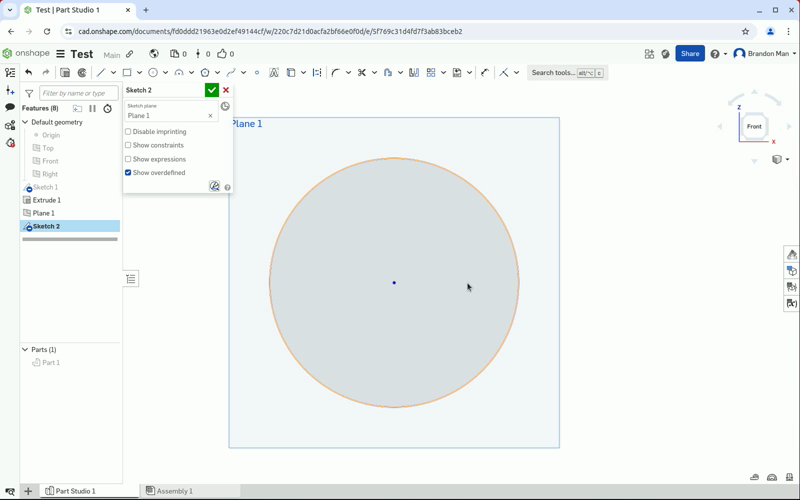
scroll(-6)
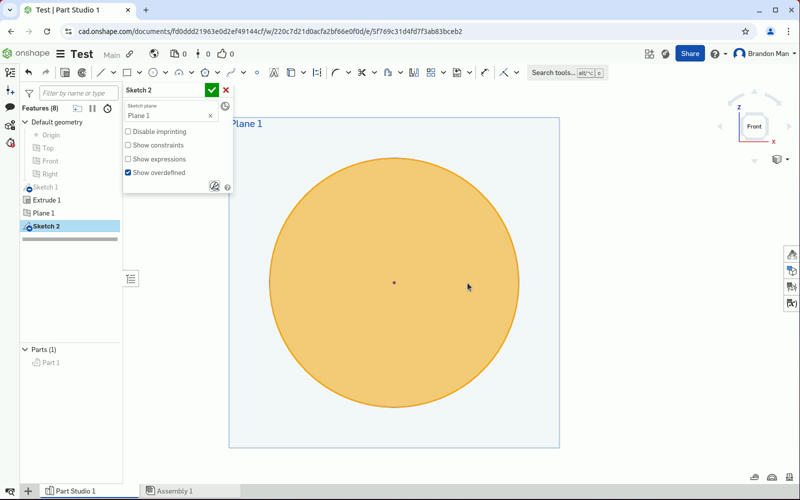
scroll(-6)
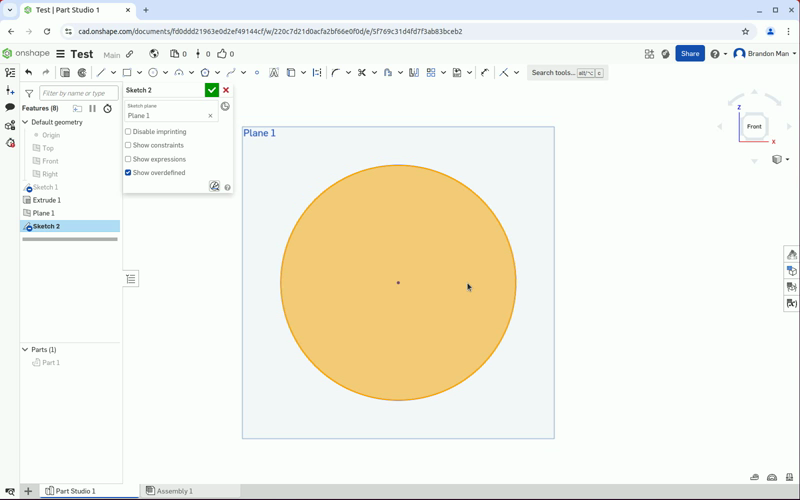
scroll(-6)
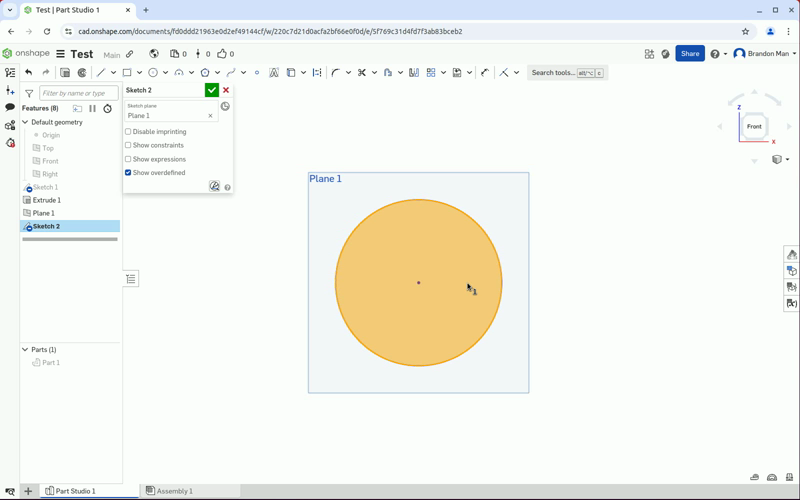
scroll(-6)
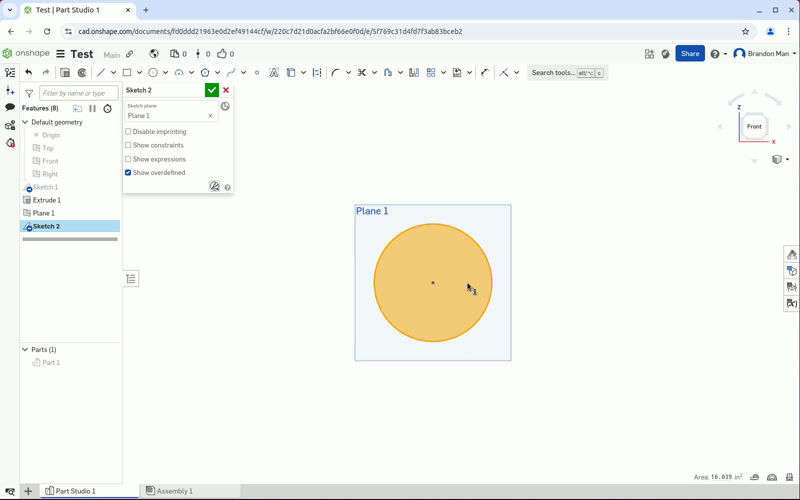
scroll(-6)
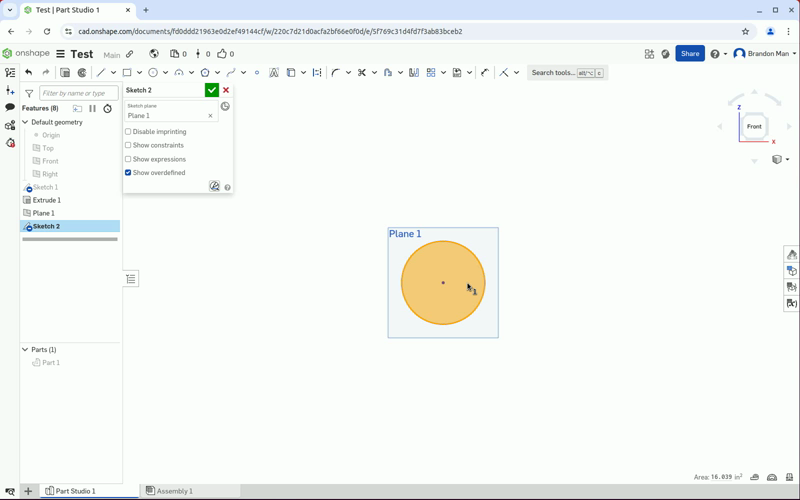
scroll(-6)
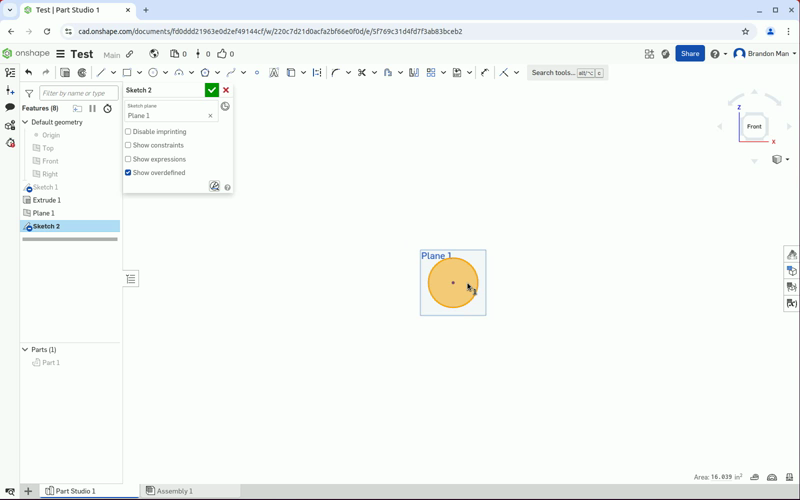
scroll(-6)
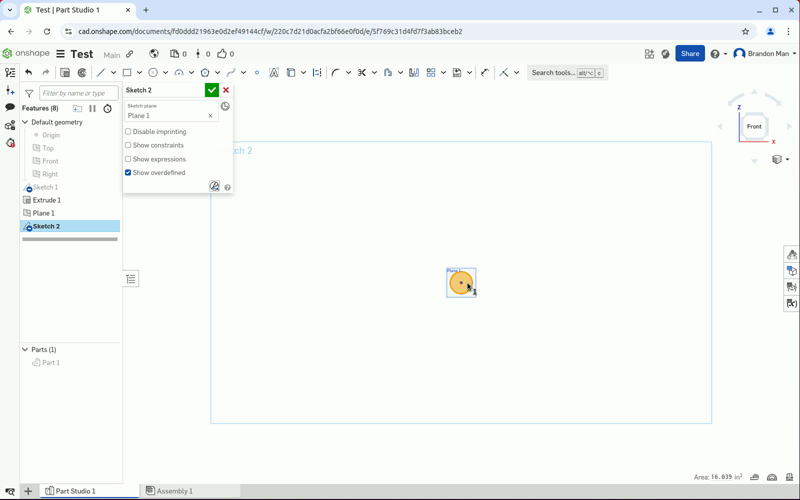
mouse_move(73, 352)
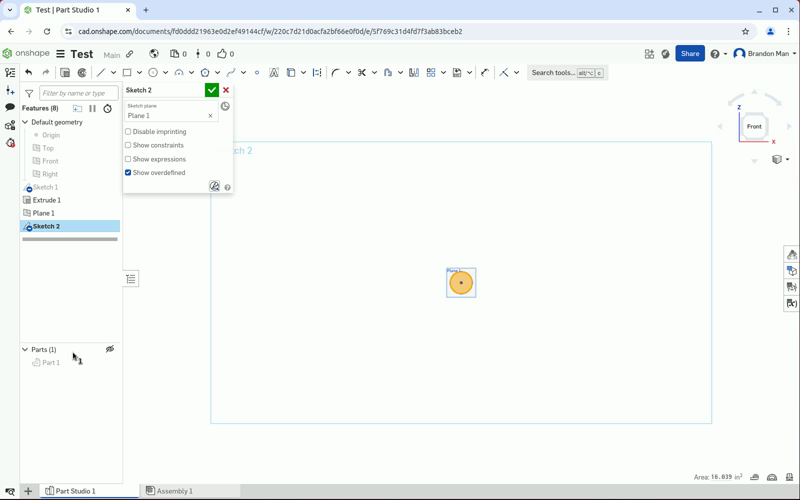
key(shift+y)
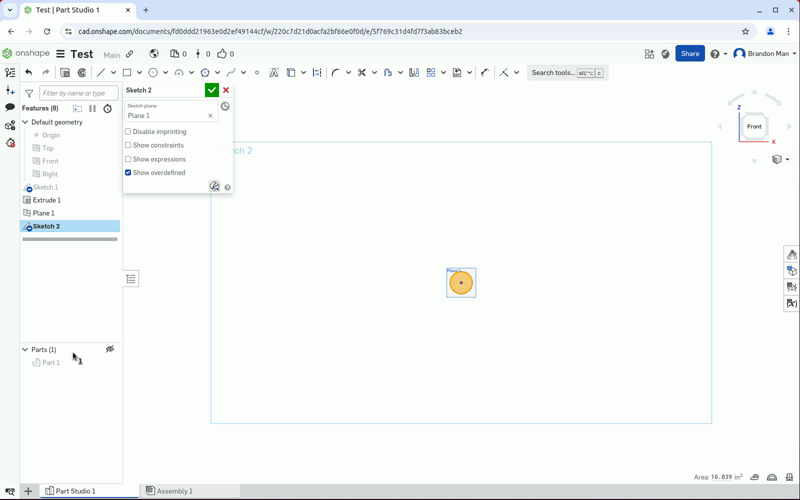
key(shift+e)
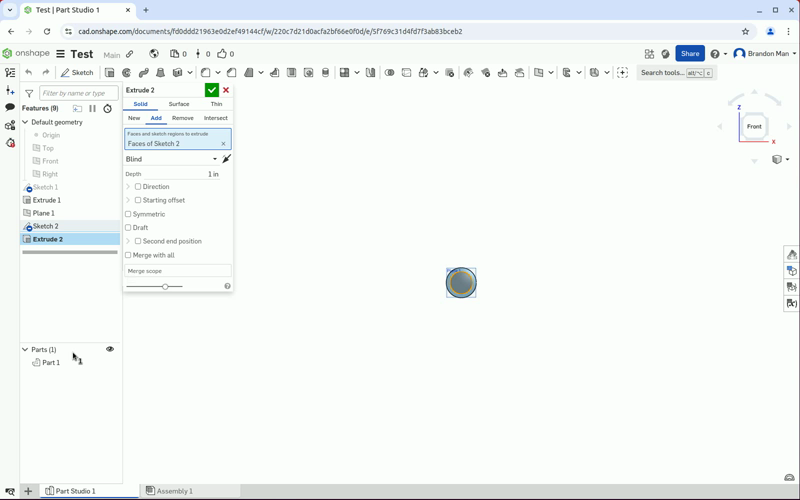
mouse_move(143, 106)
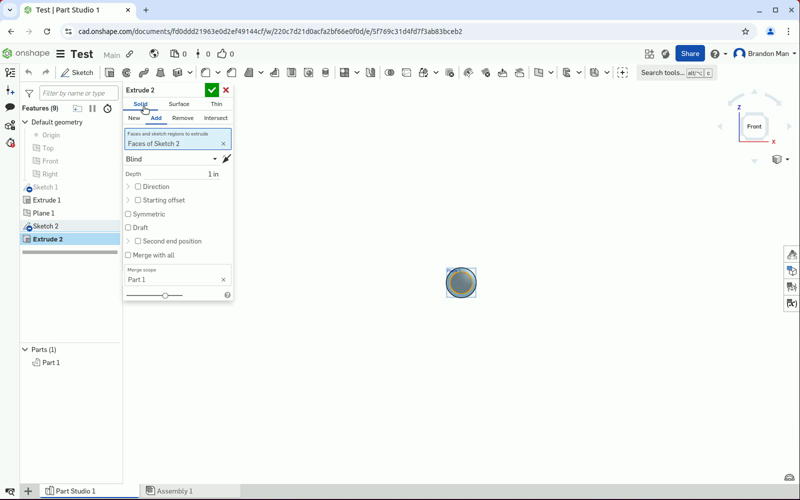
click(143, 106)
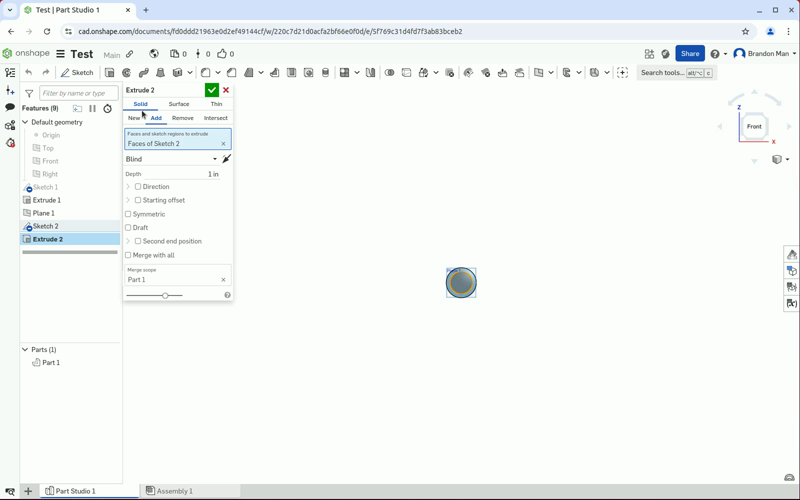
mouse_move(137, 120)
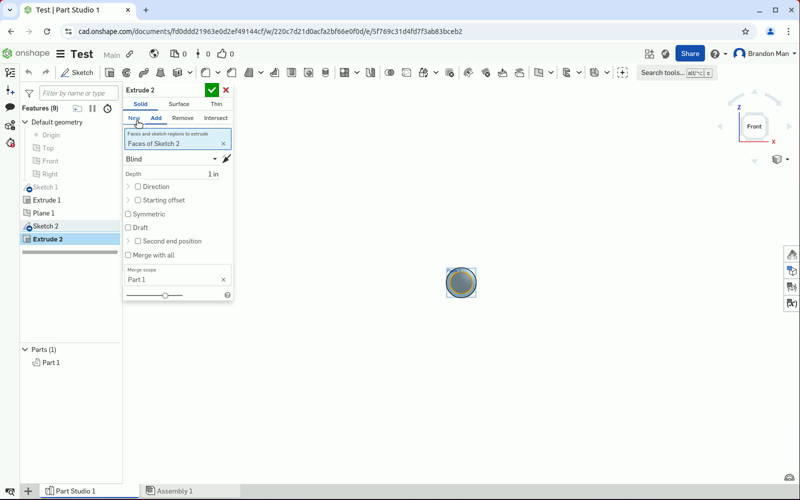
click(137, 120)
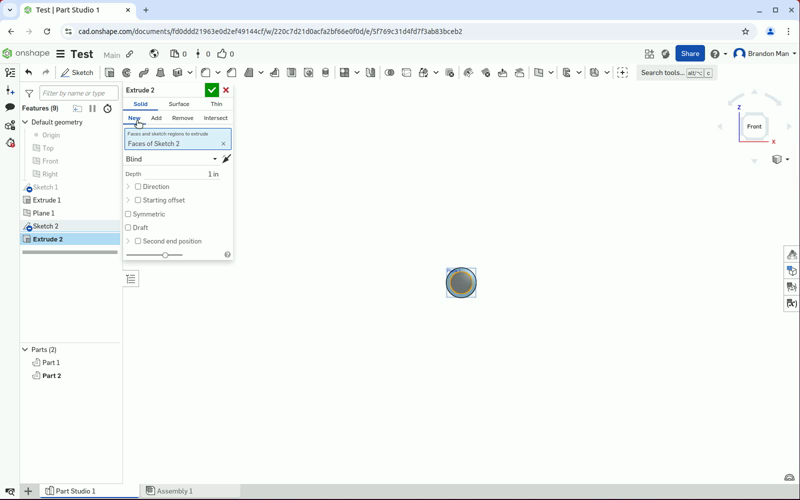
key(tab, 4)
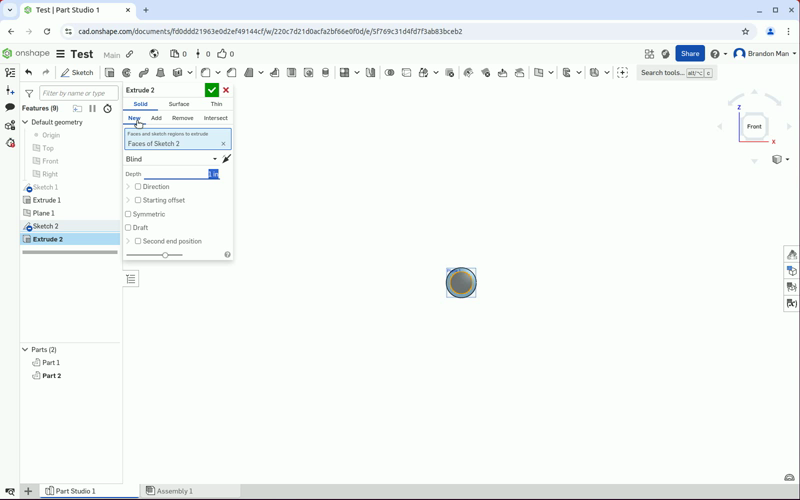
text(0.963)
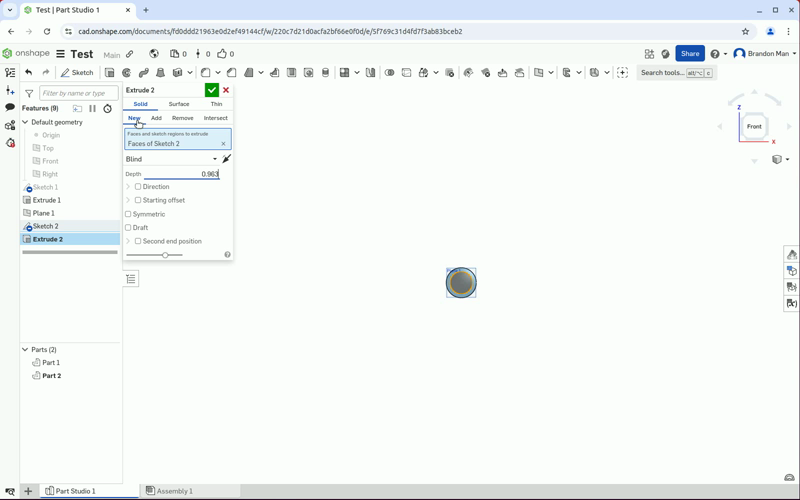
key(enter)
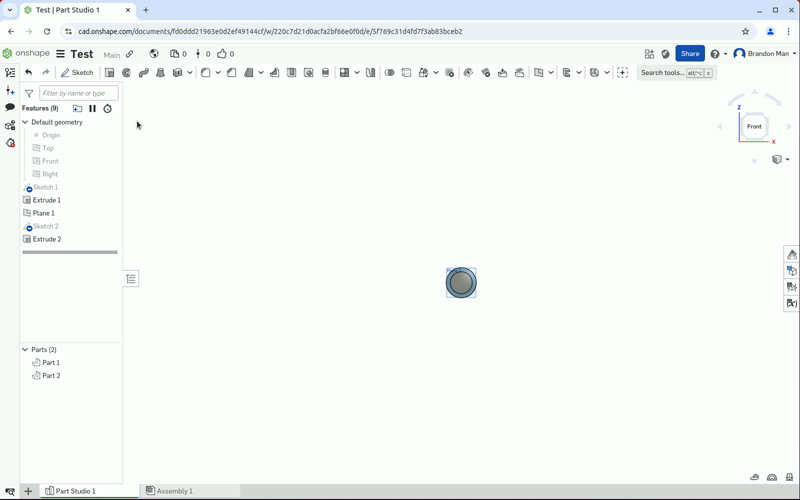
key(shift+h)
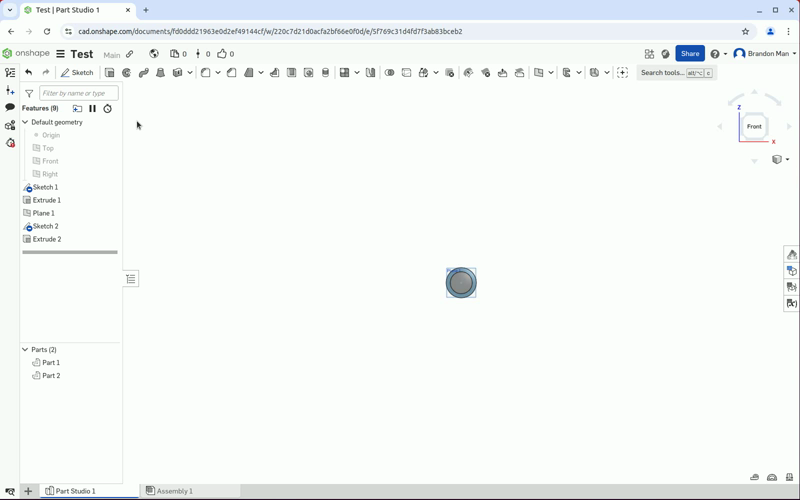
key(shift+h)
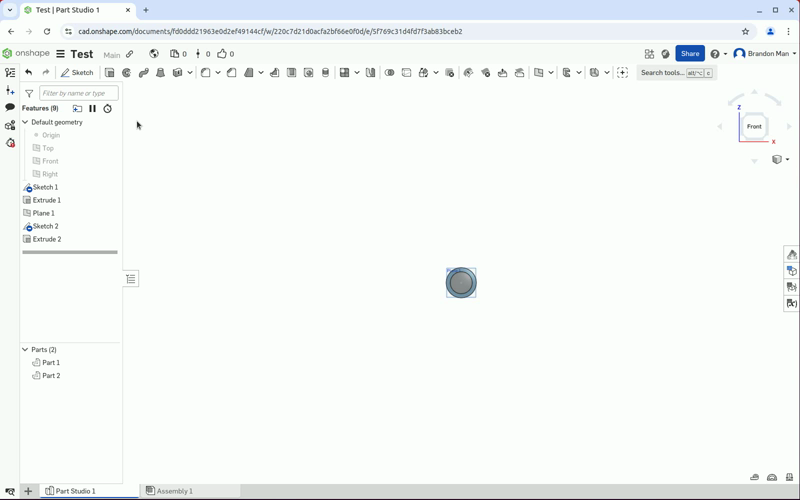
key(shift+7)
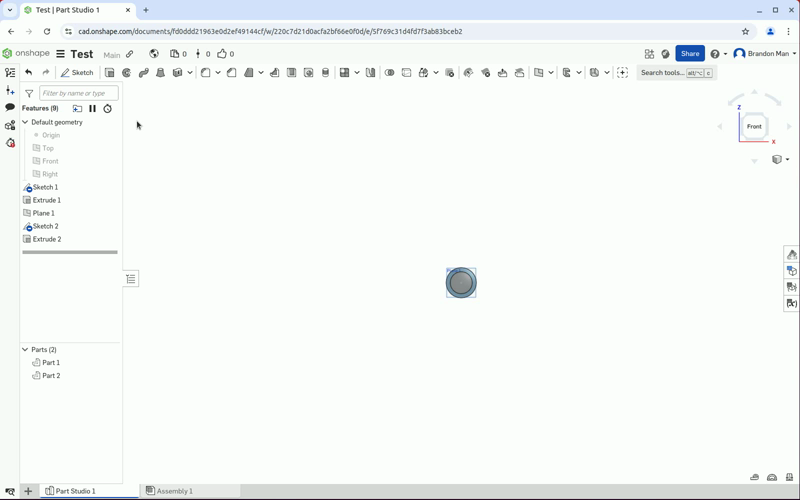
key(left, 2)
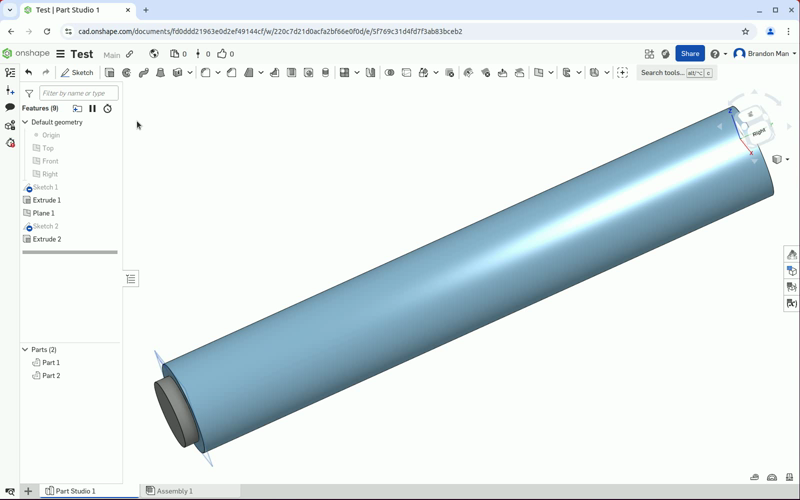
key(down, 2)
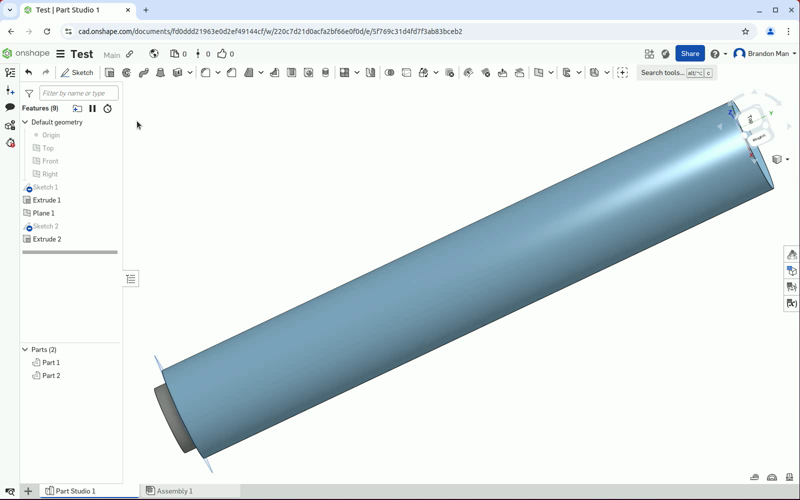
key(up, 2)
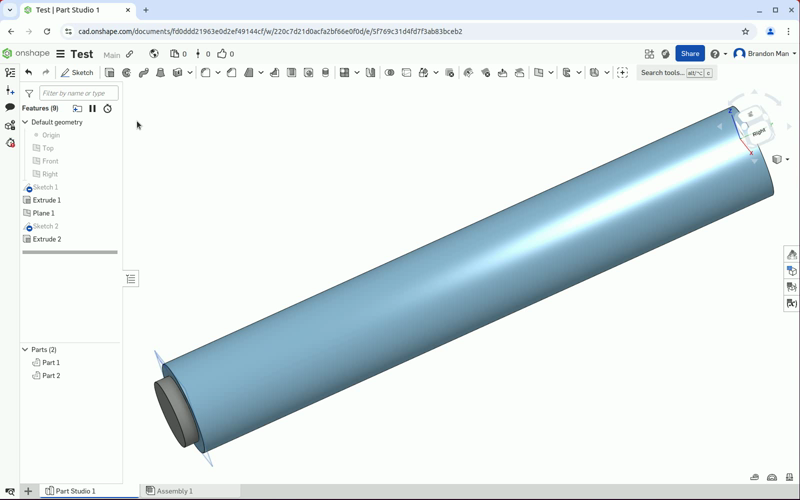
key(right, 2)
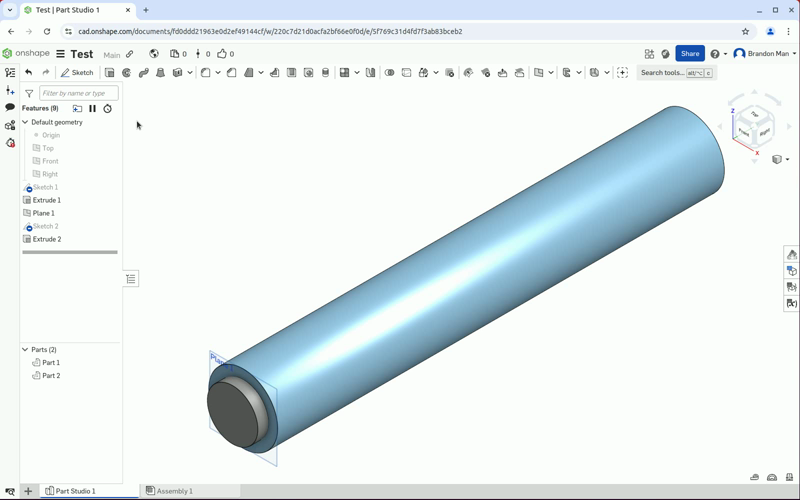
mouse_move(73, 189)
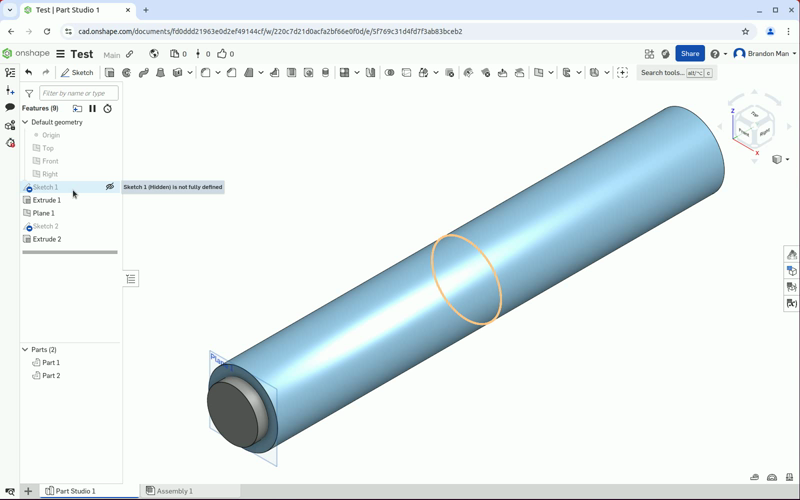
click(73, 189)